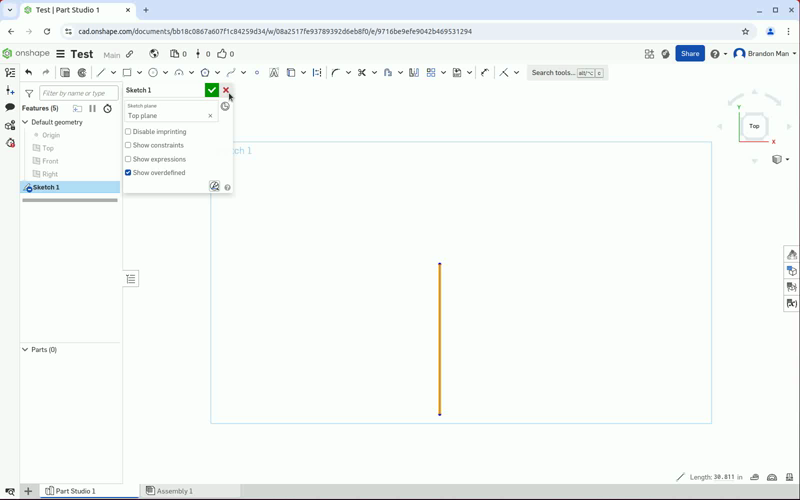
key(shift+h)
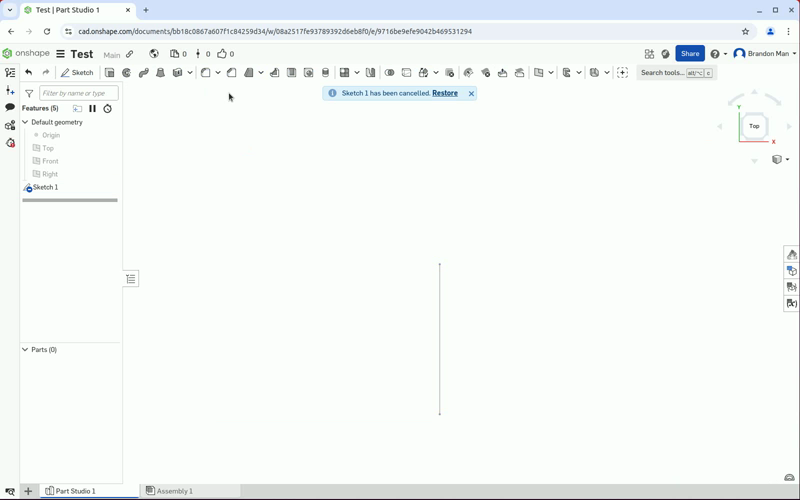
key(shift+s)
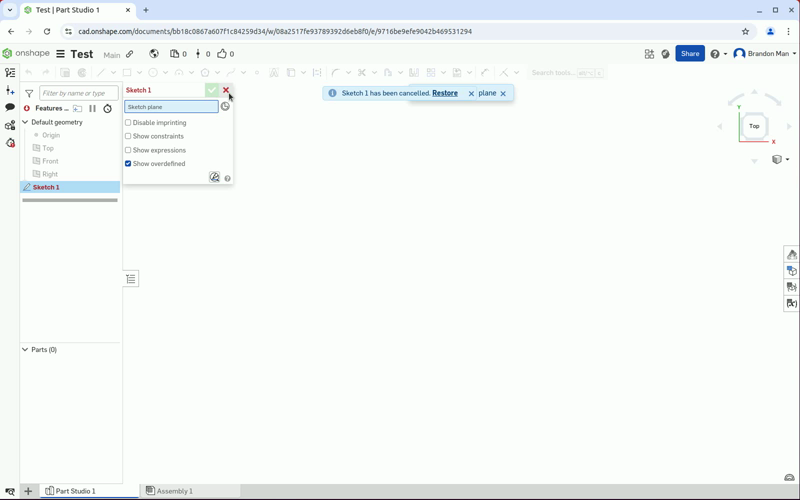
mouse_move(73, 150)
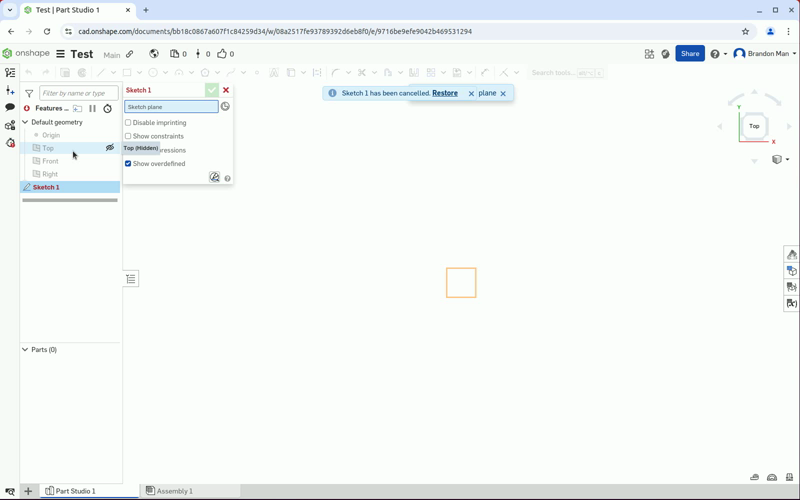
click(73, 150)
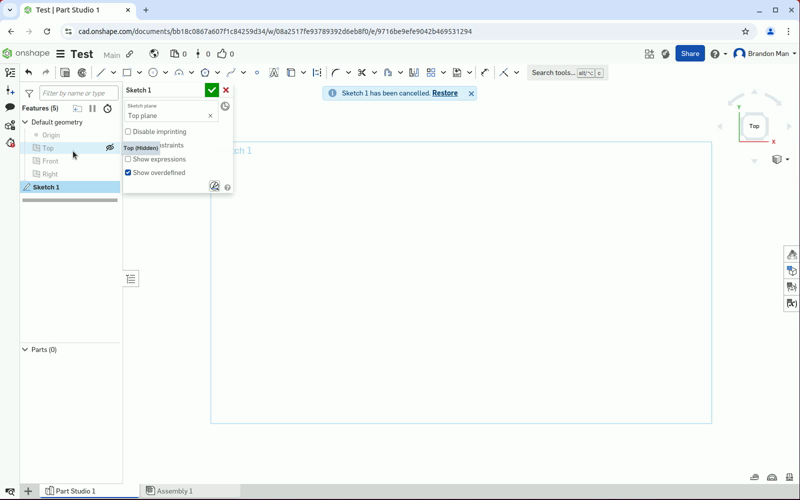
mouse_move(73, 352)
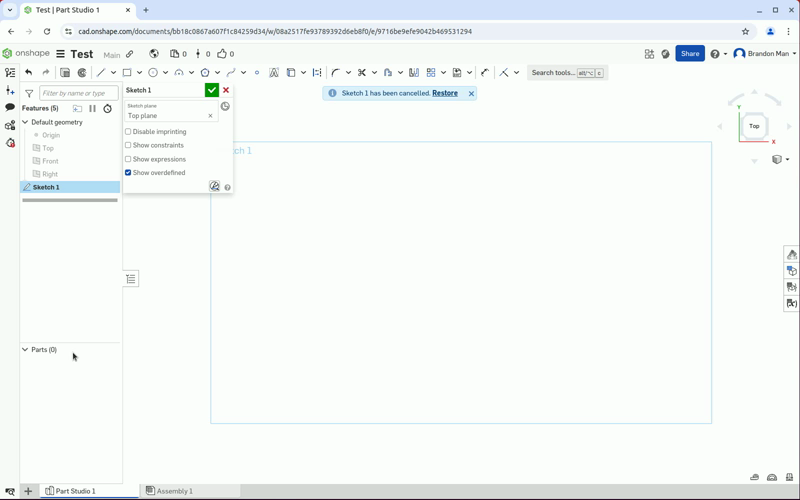
key(y)
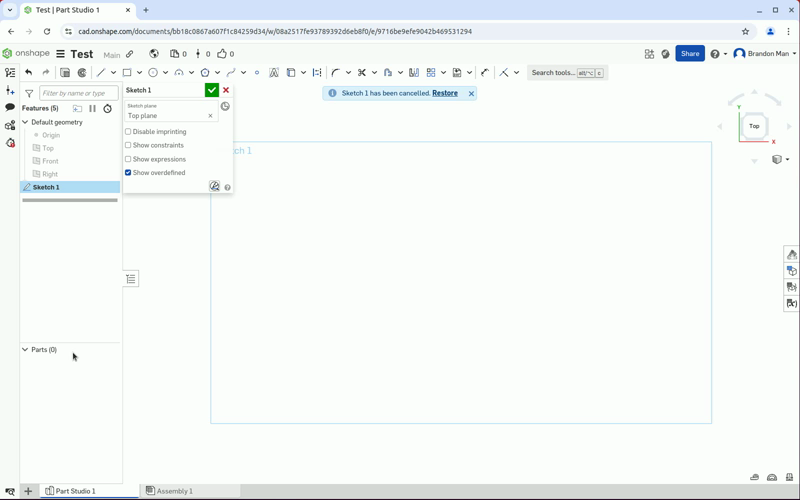
key(l)
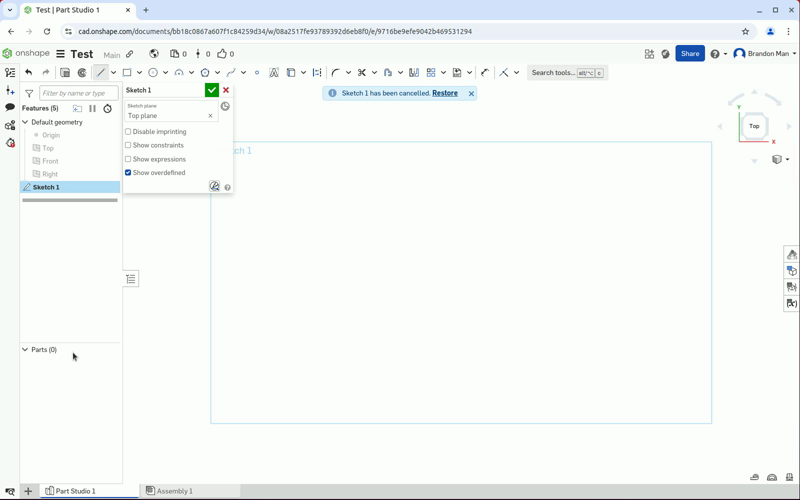
key_down(shift)
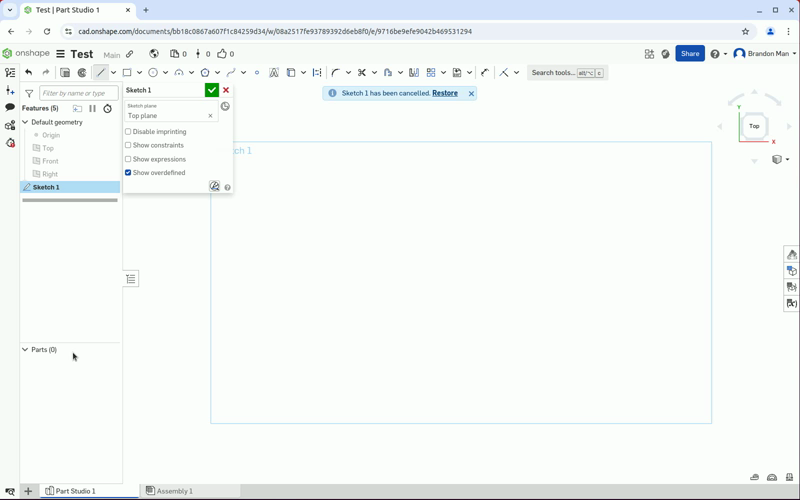
mouse_move(439, 367)
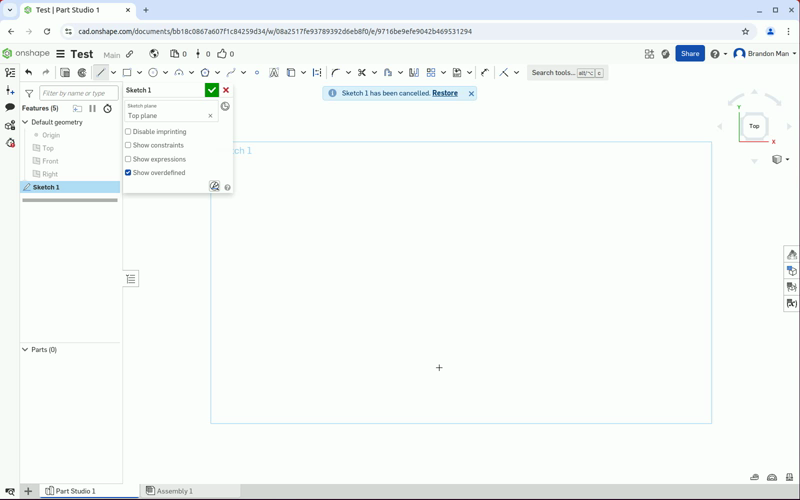
click(439, 367)
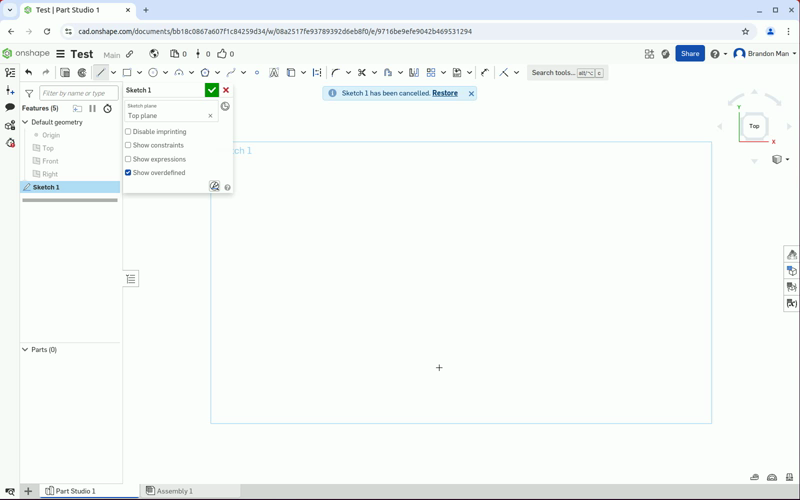
key_up(shift)
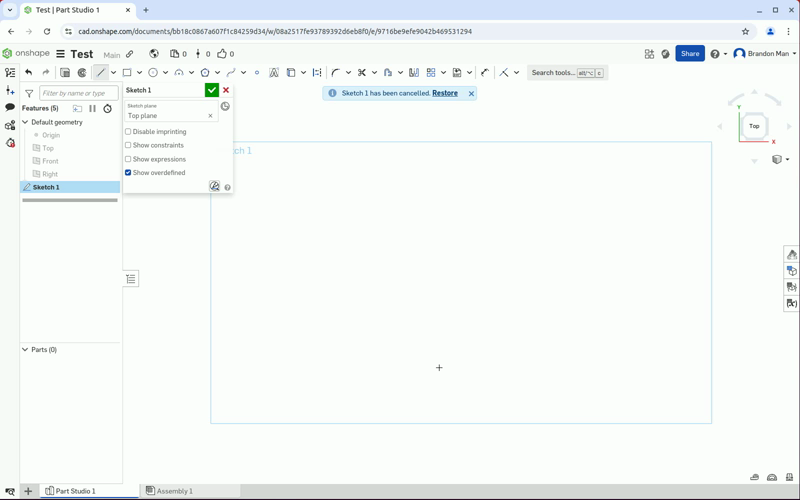
key_down(shift)
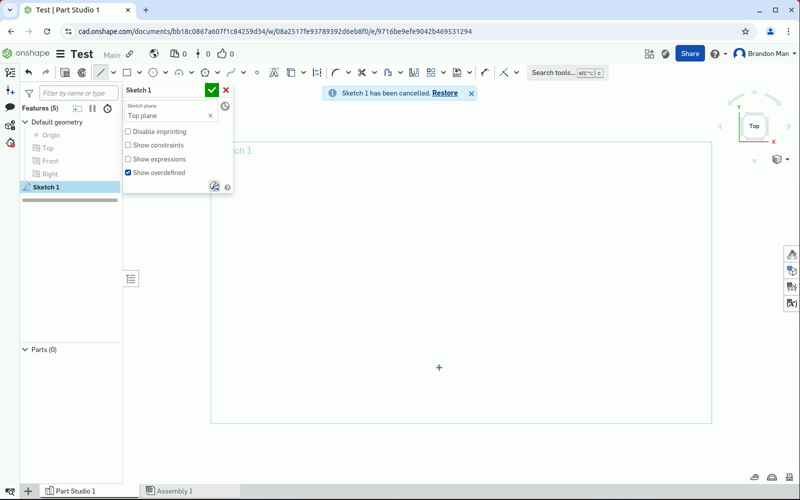
mouse_move(469, 367)
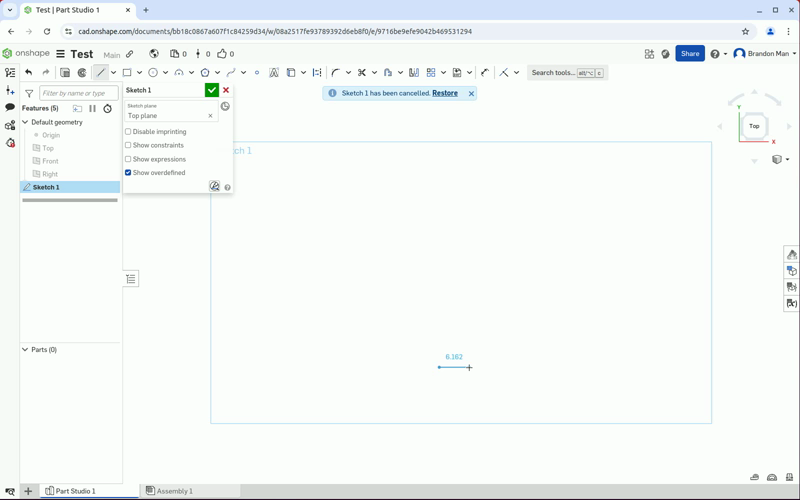
mouse_move(482, 367)
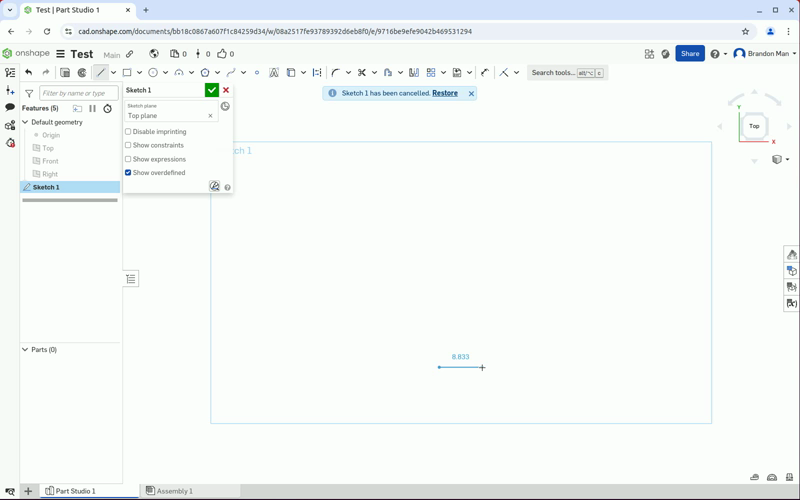
click(482, 367)
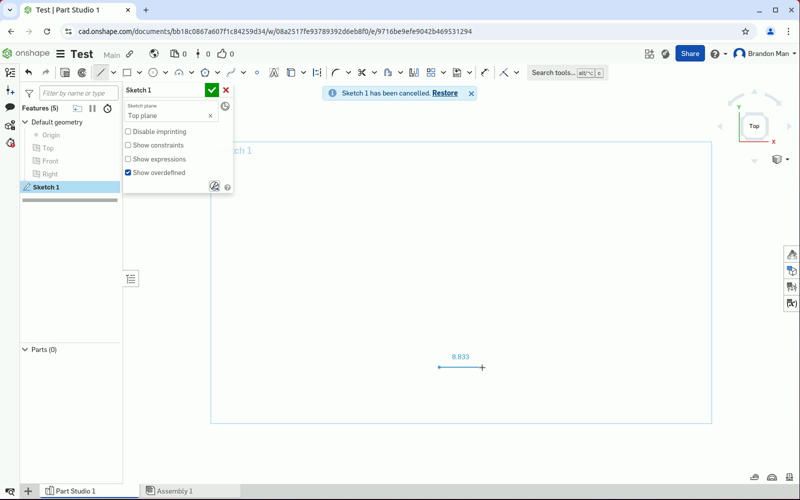
key_up(shift)
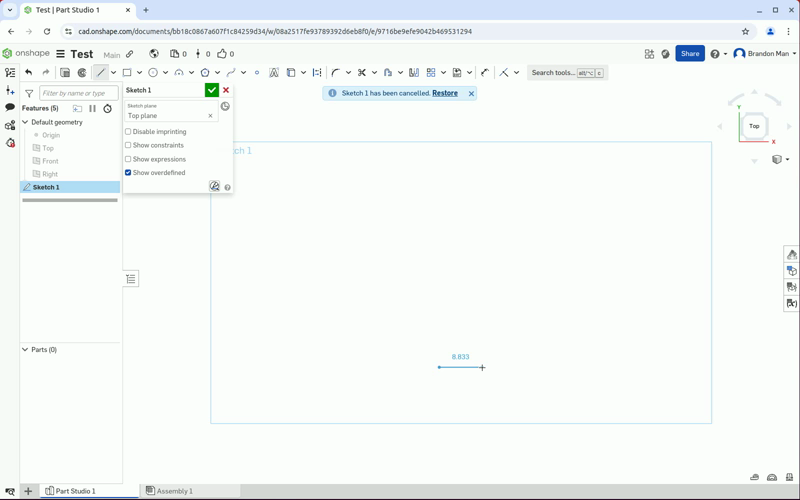
key_down(shift)
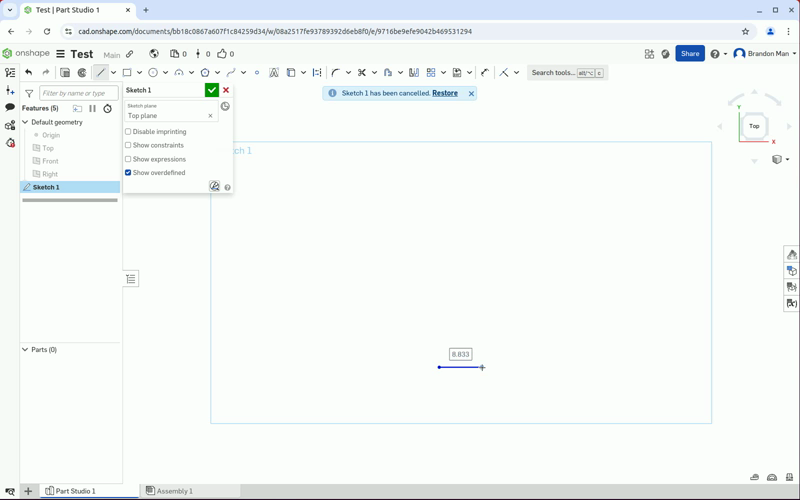
mouse_move(482, 198)
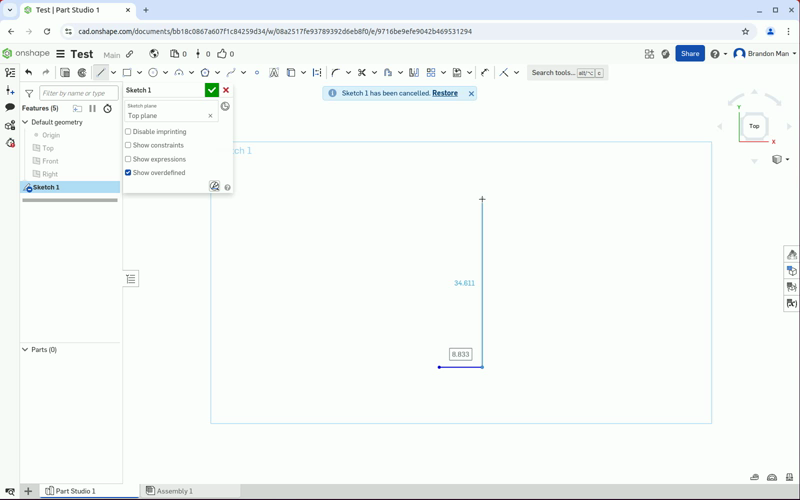
click(482, 198)
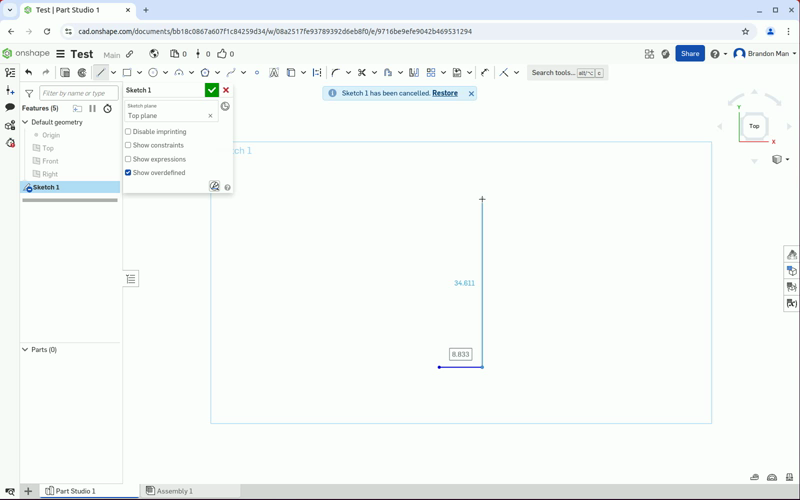
key_up(shift)
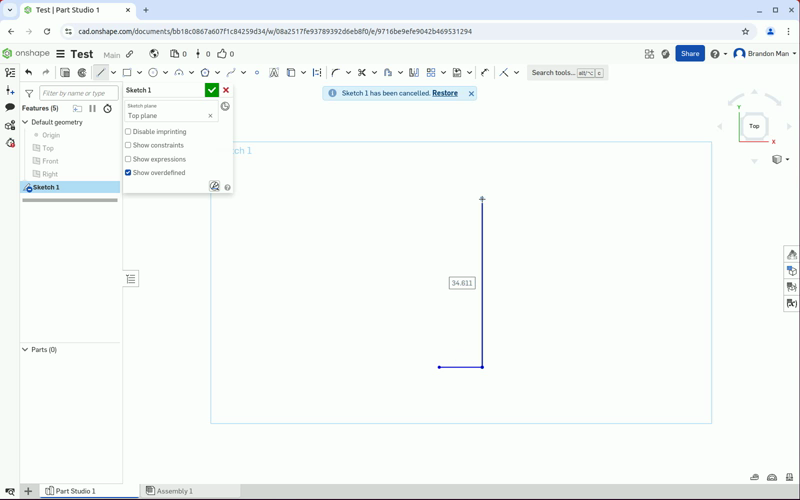
key_down(shift)
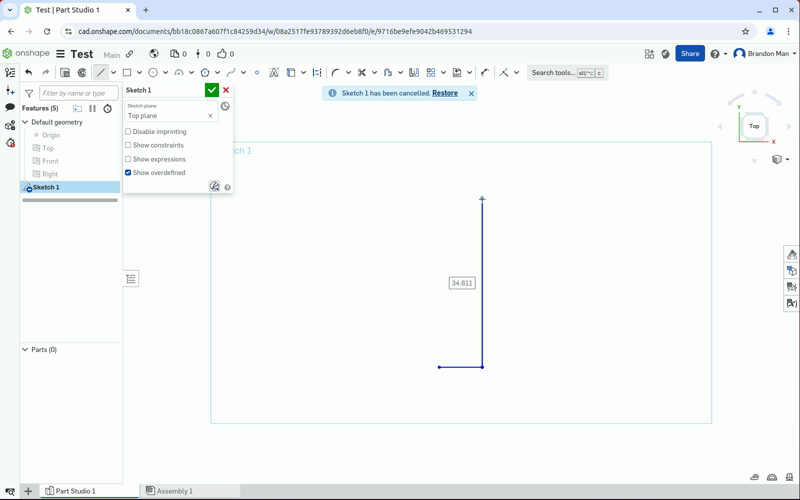
mouse_move(512, 198)
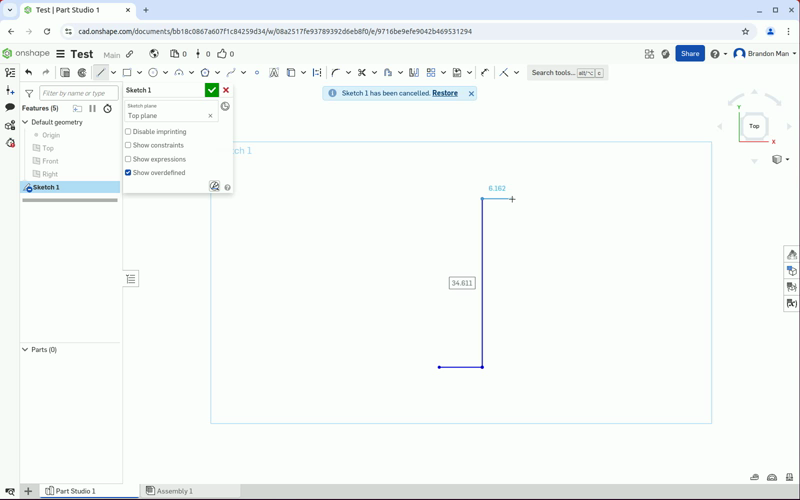
mouse_move(439, 198)
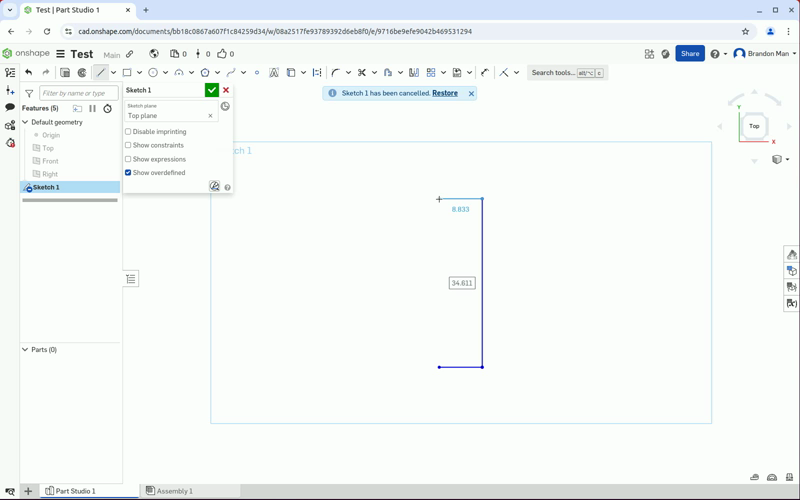
click(439, 198)
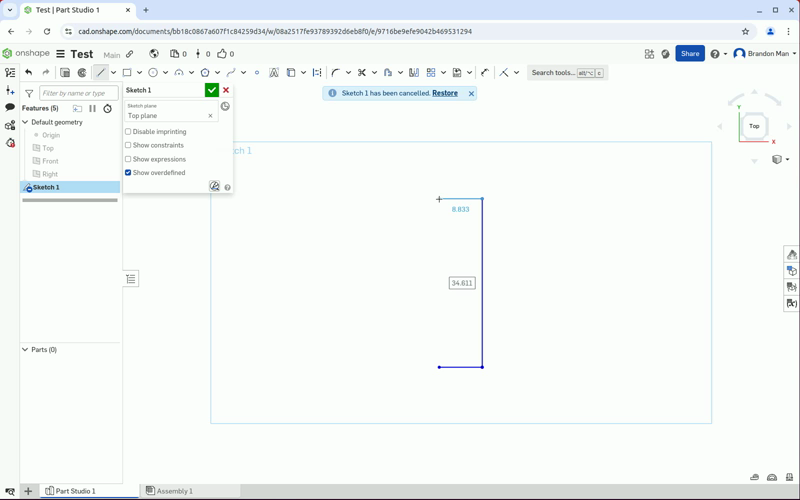
key_up(shift)
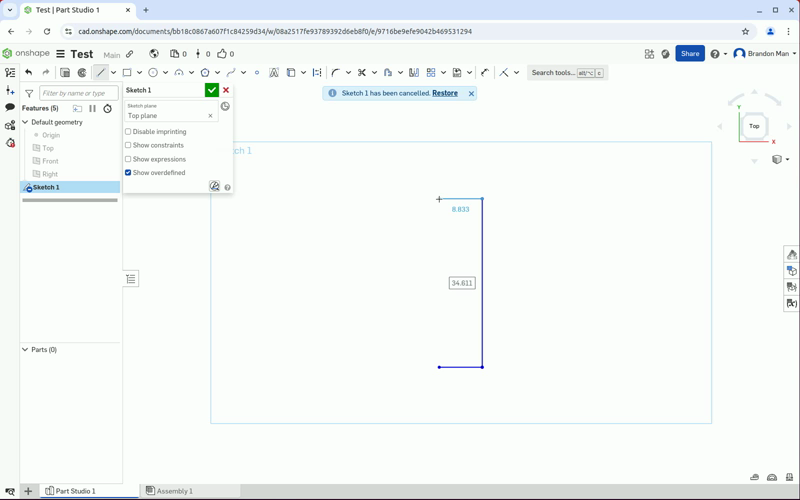
key_down(shift)
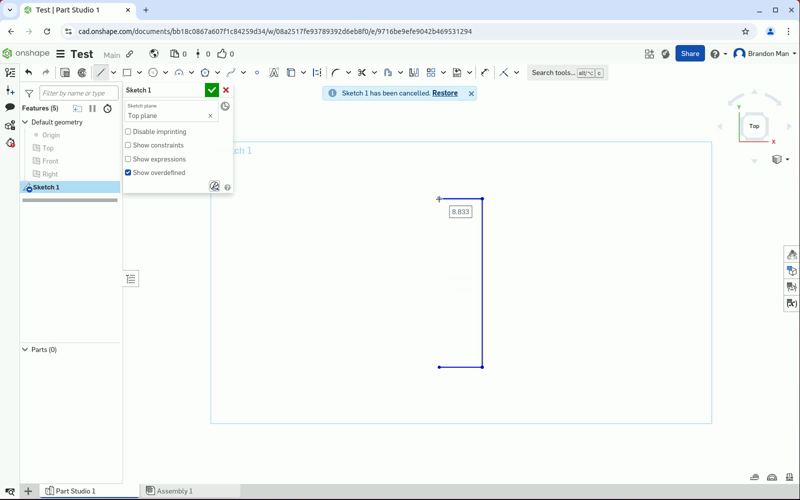
mouse_move(439, 367)
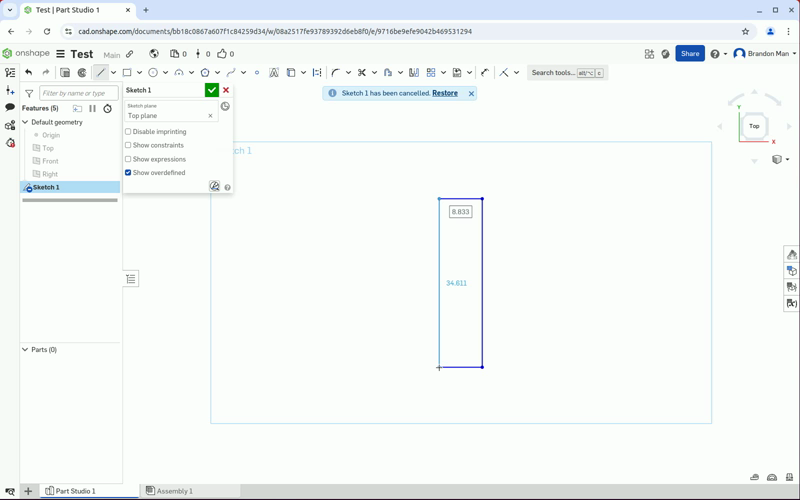
key_up(shift)
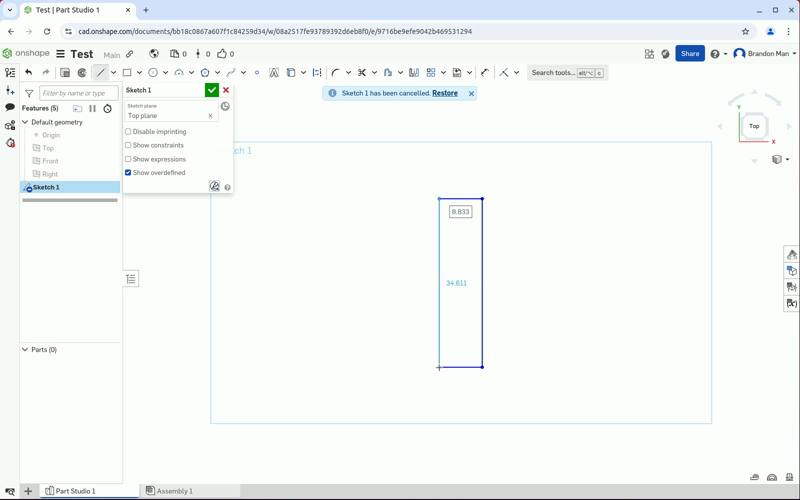
click(439, 367)
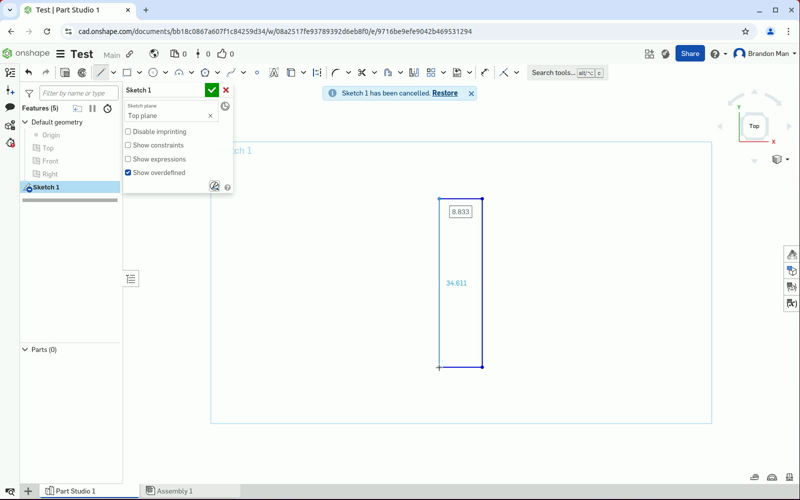
key(esc)
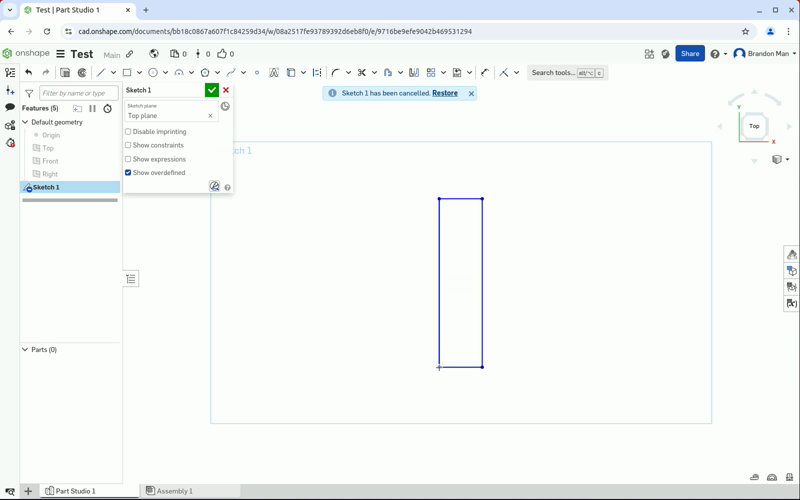
mouse_move(452, 303)
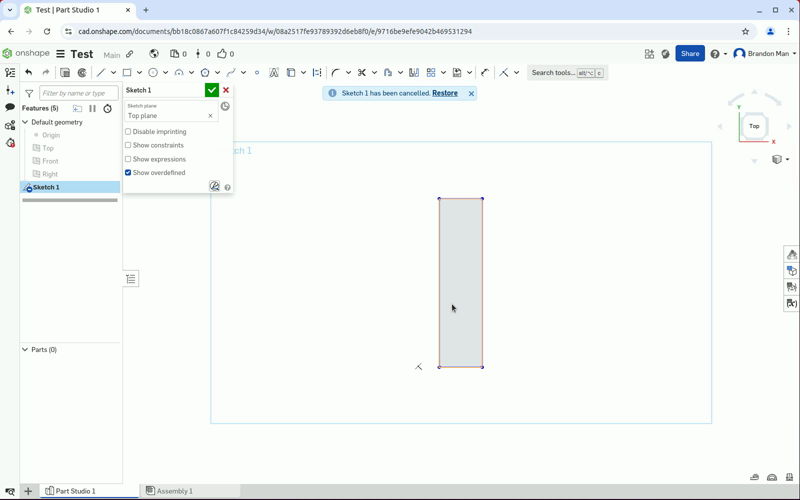
click(452, 303)
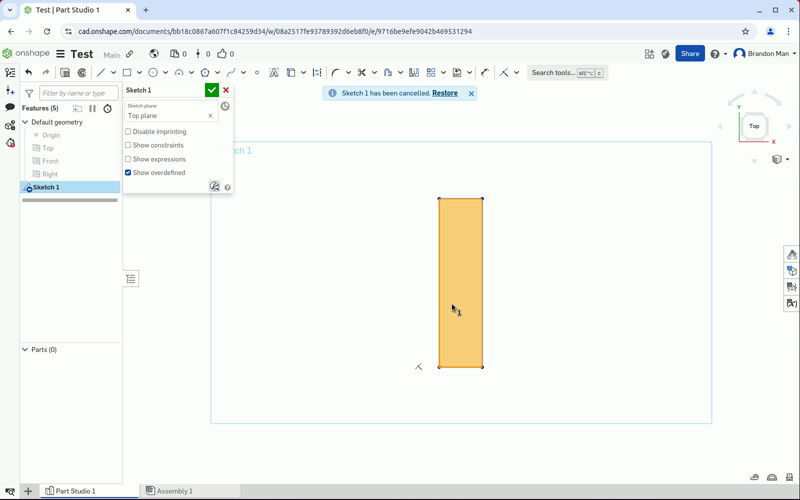
mouse_move(73, 352)
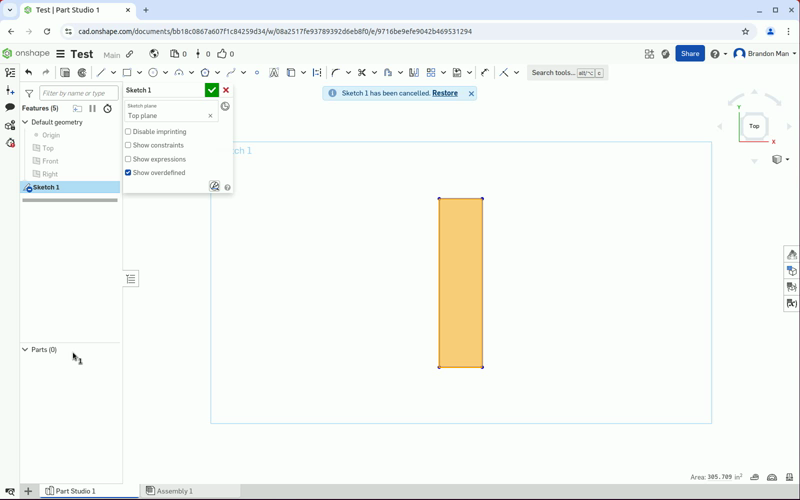
key(shift+y)
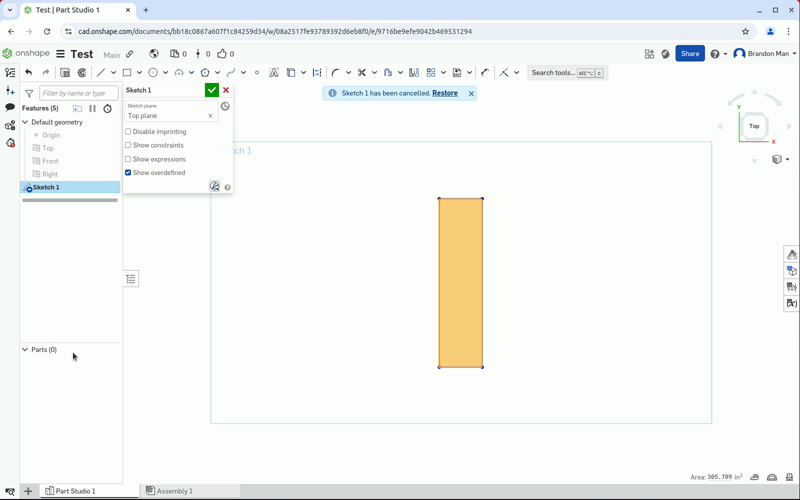
key(shift+e)
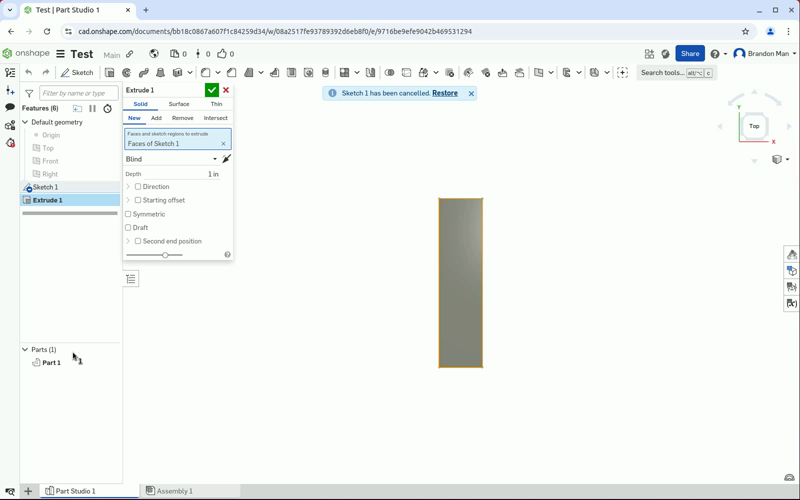
mouse_move(143, 106)
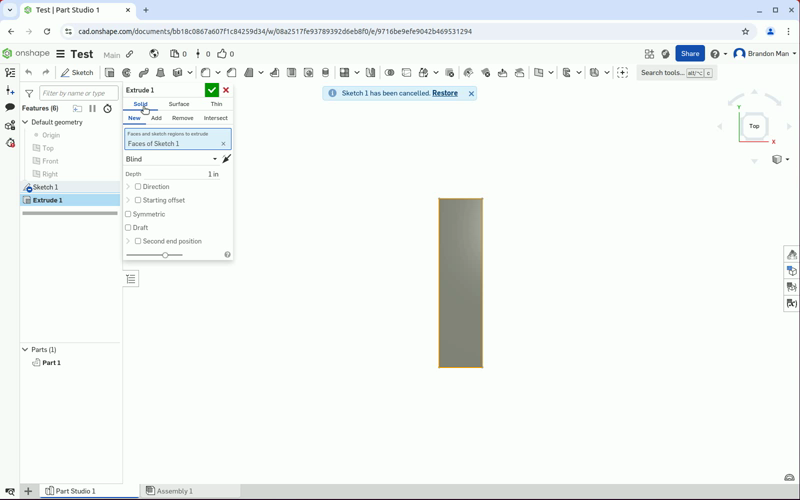
click(143, 106)
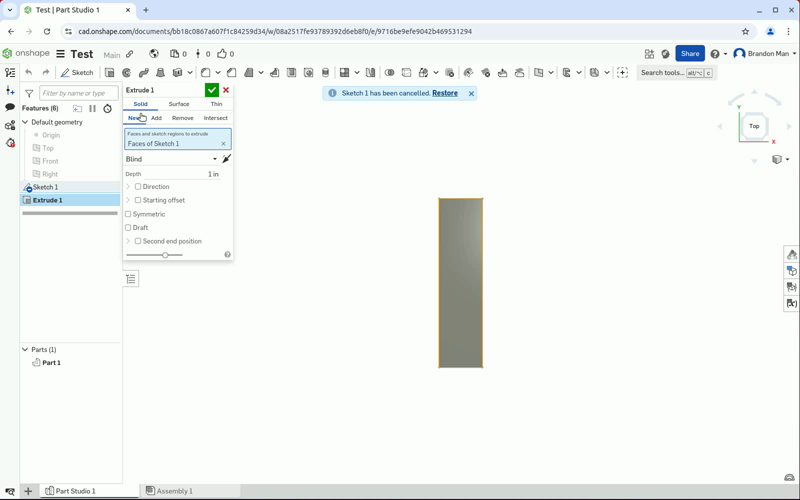
mouse_move(137, 120)
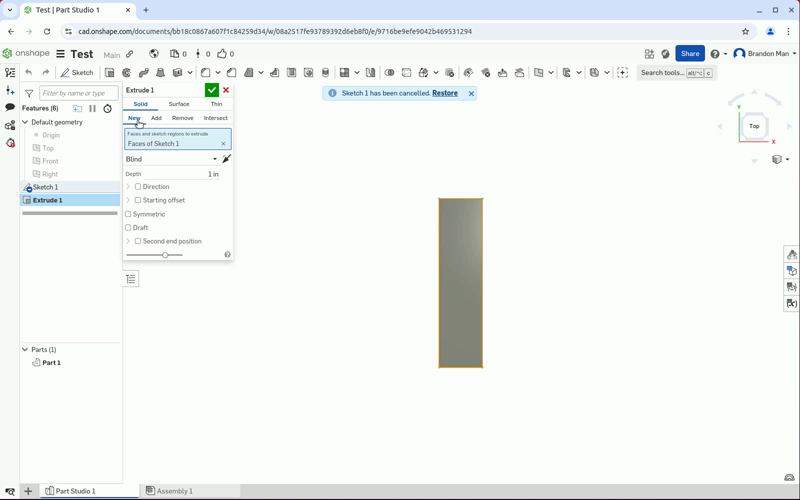
click(137, 120)
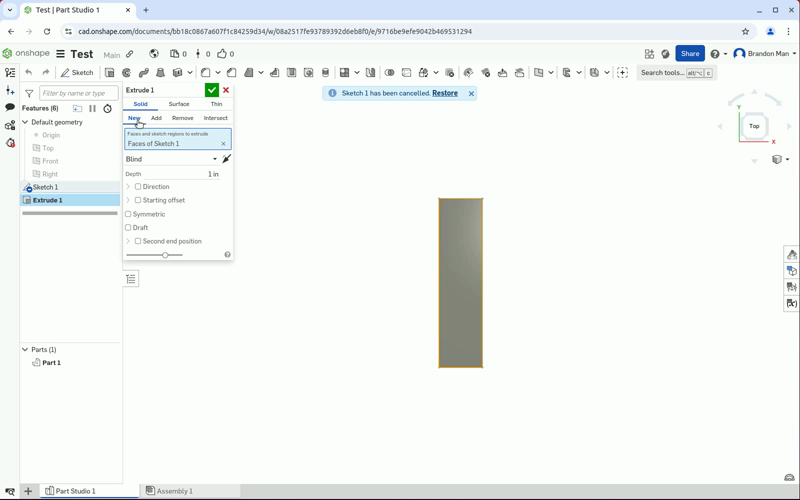
key(tab, 4)
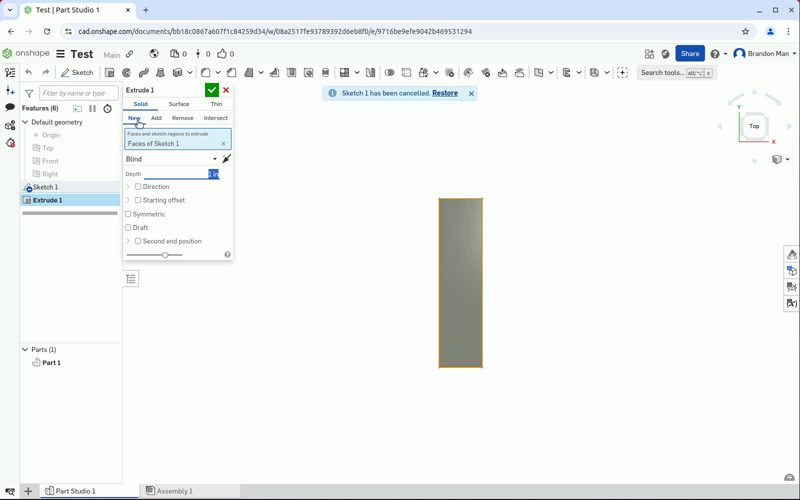
text(5.777)
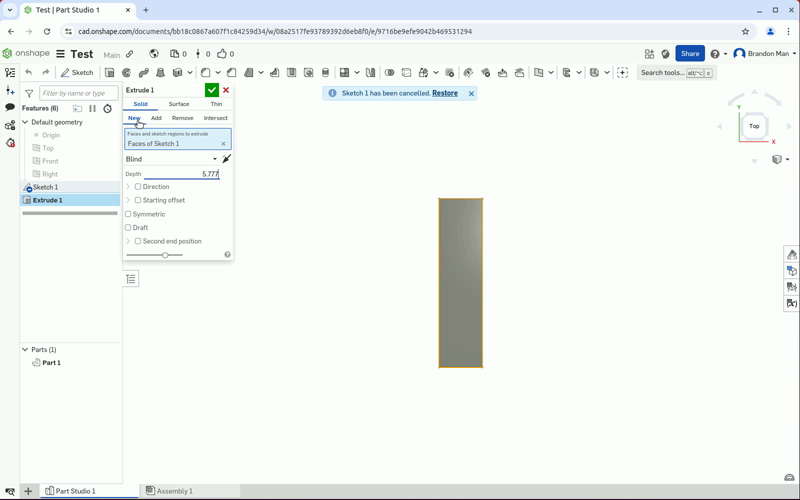
key(enter)
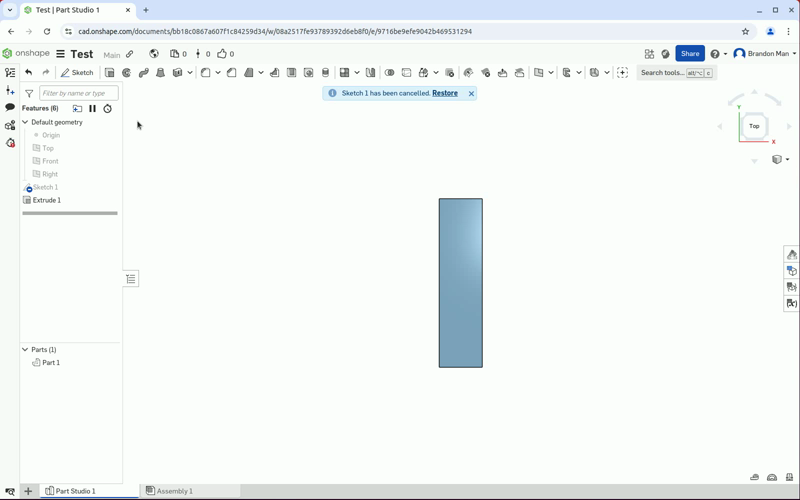
key(shift+h)
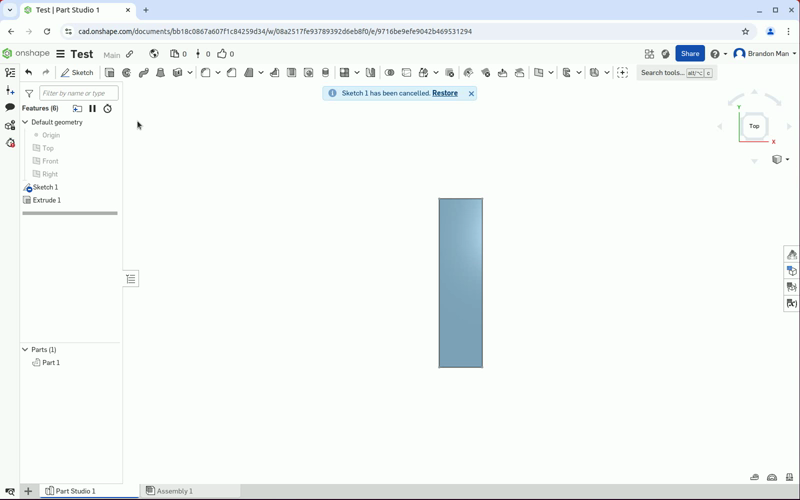
key(shift+h)
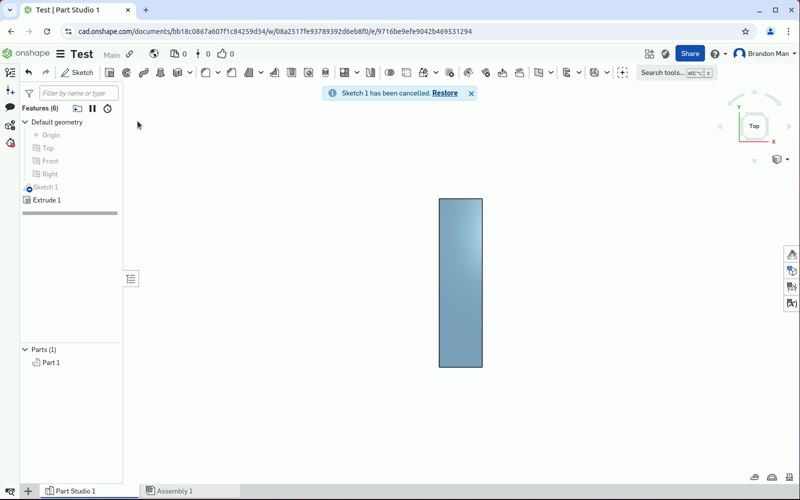
mouse_move(73, 189)
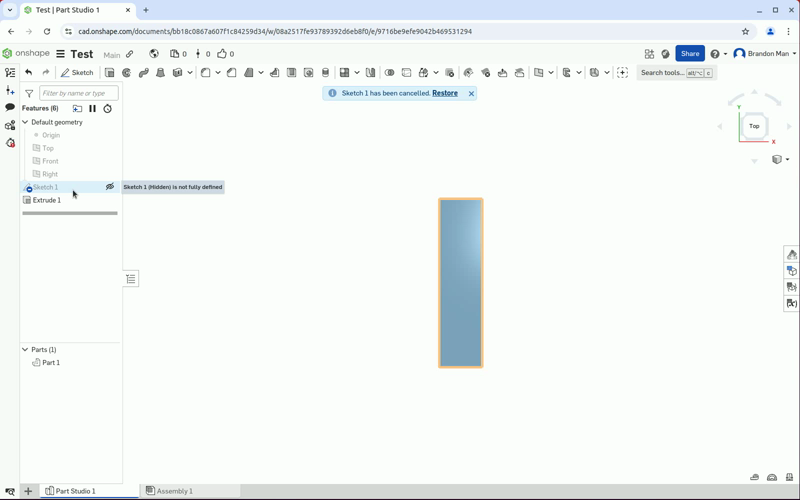
click(73, 189)
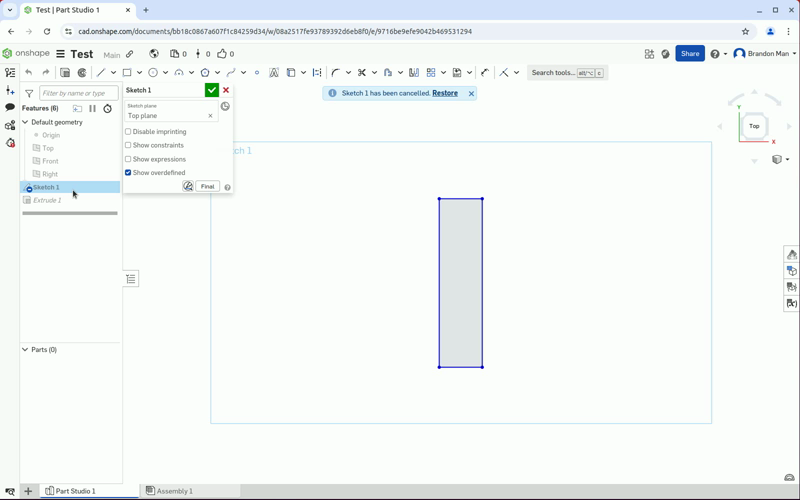
mouse_move(229, 92)
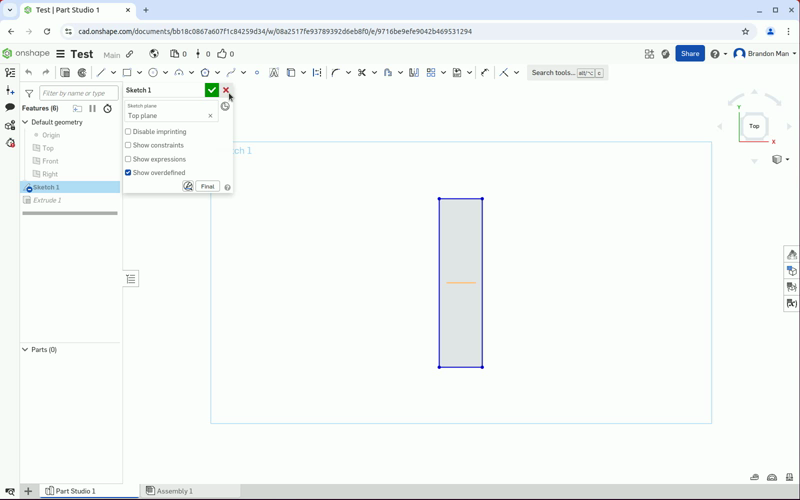
click(229, 92)
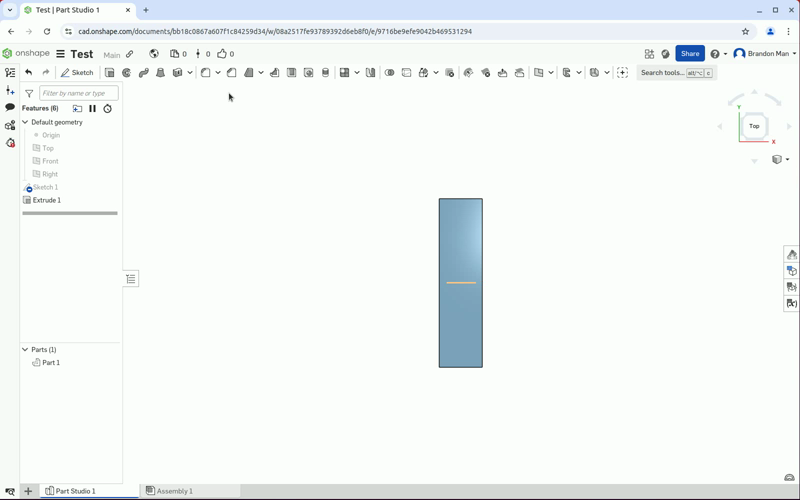
mouse_move(541, 75)
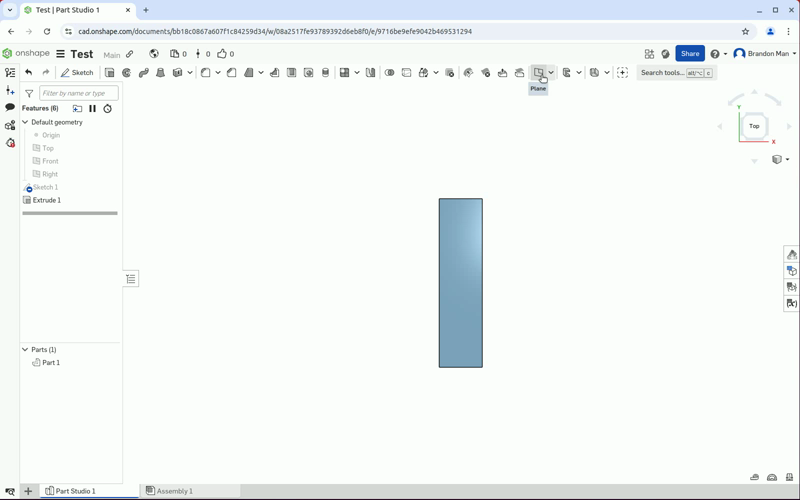
click(541, 75)
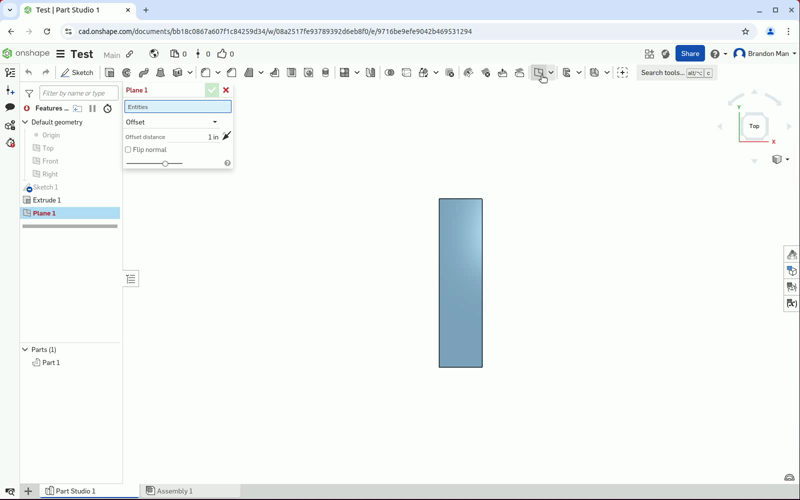
mouse_move(73, 150)
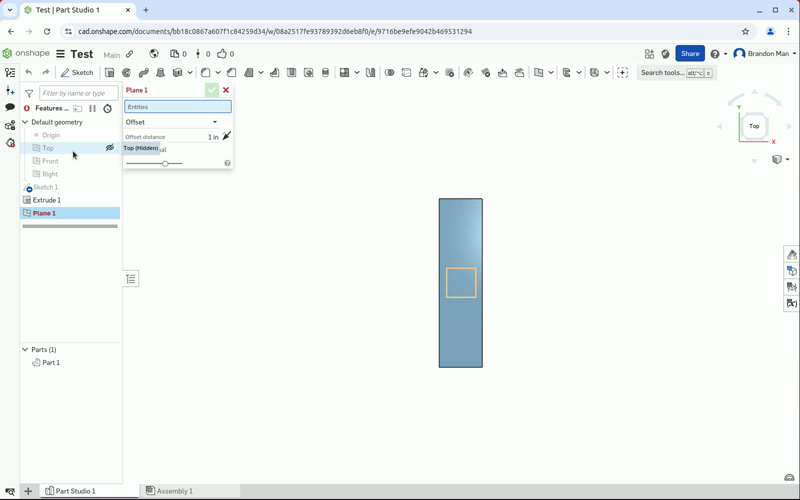
click(73, 150)
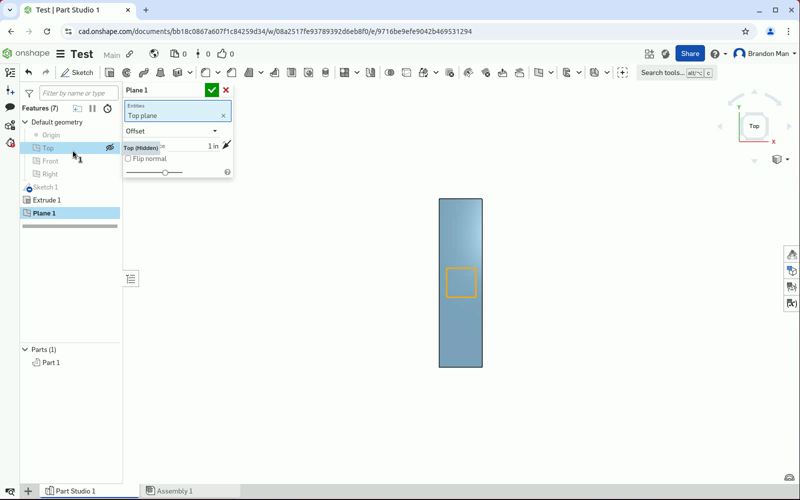
key(tab, 2)
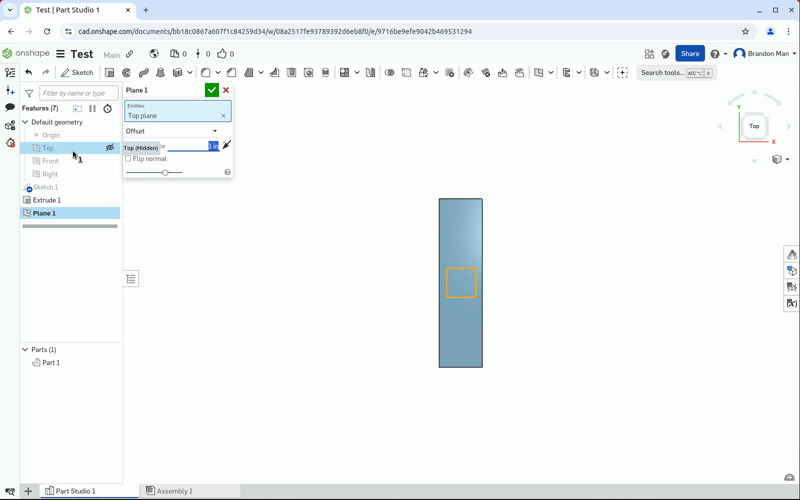
text(5.792)
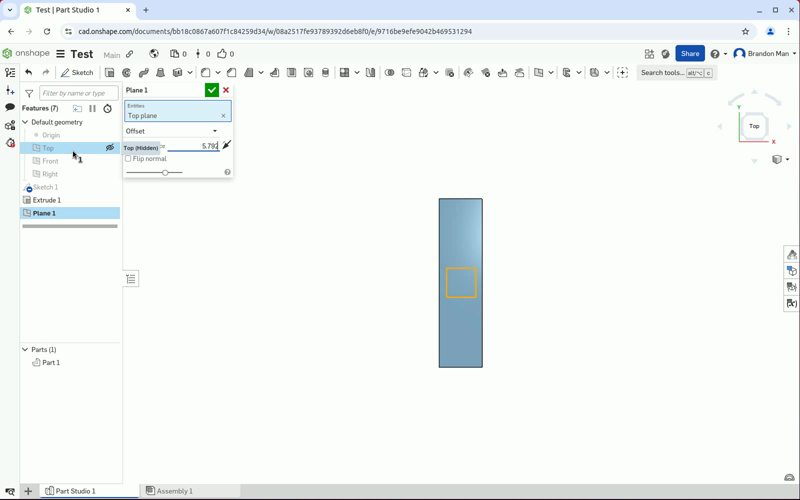
key(enter, 2)
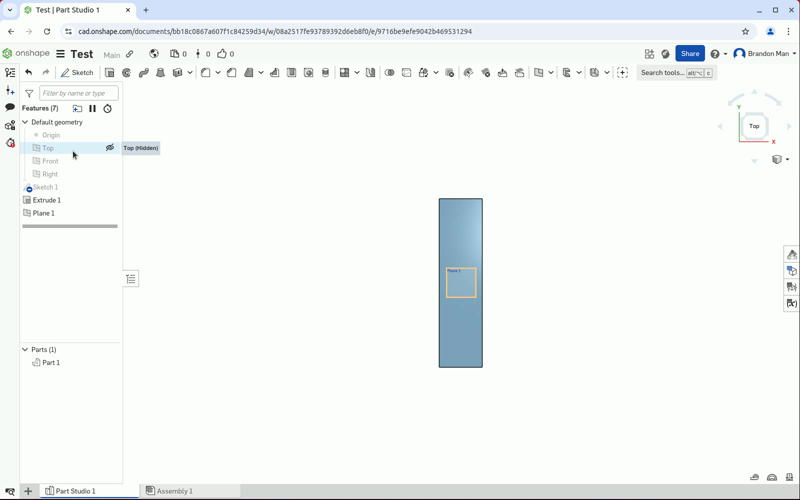
key(shift+s)
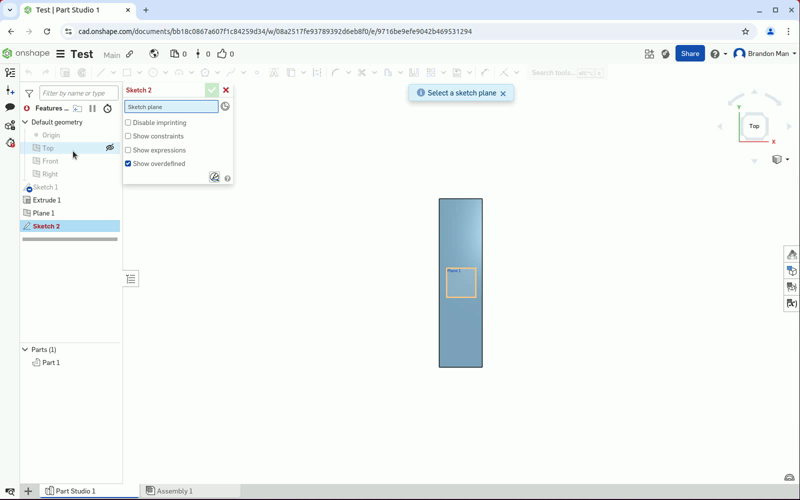
mouse_move(73, 215)
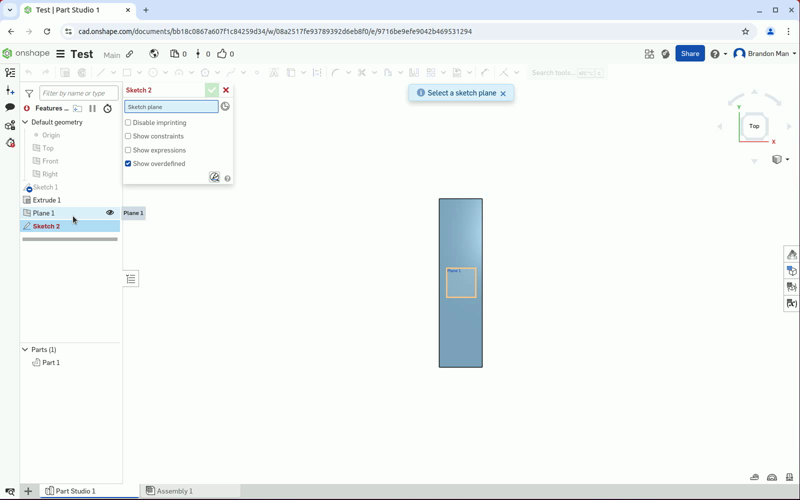
click(73, 215)
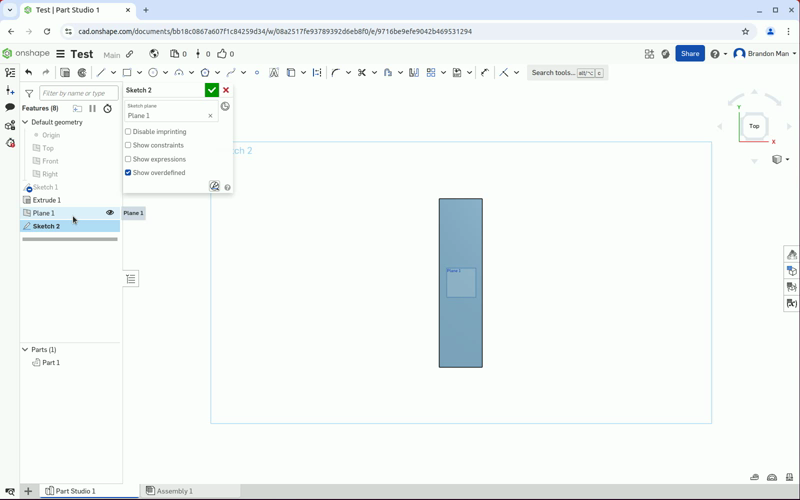
mouse_move(73, 352)
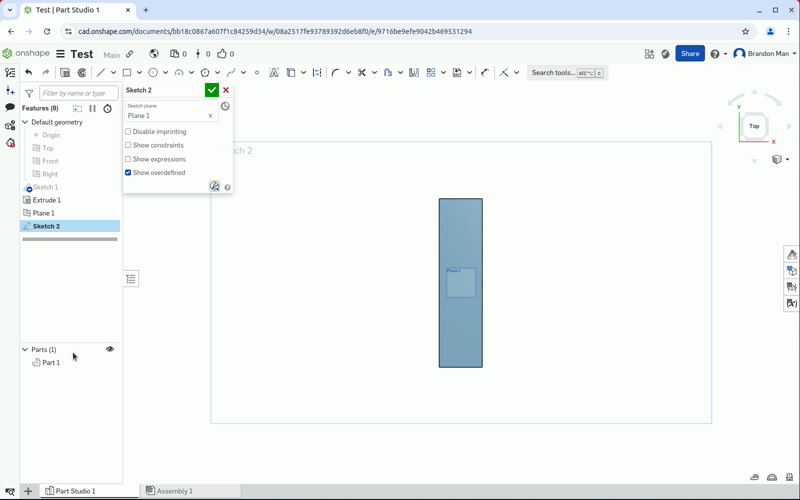
key(y)
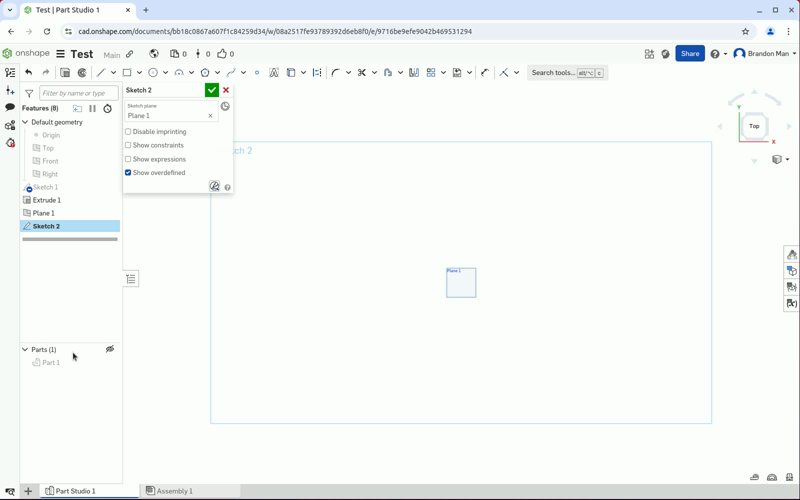
key(l)
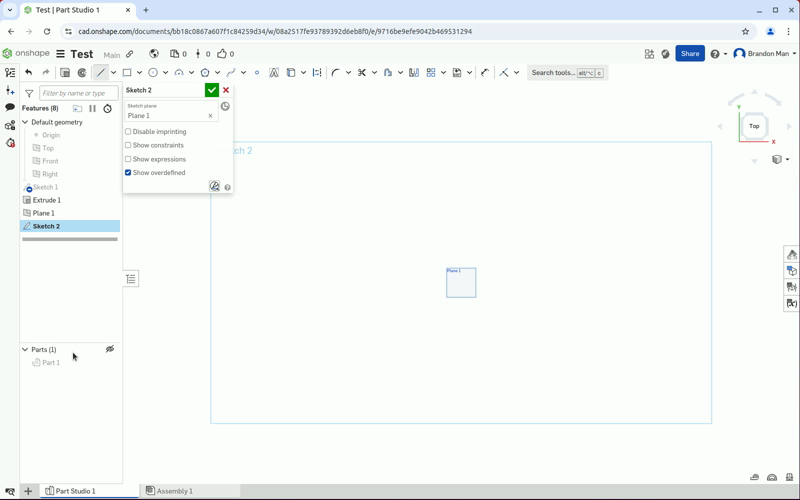
key_down(shift)
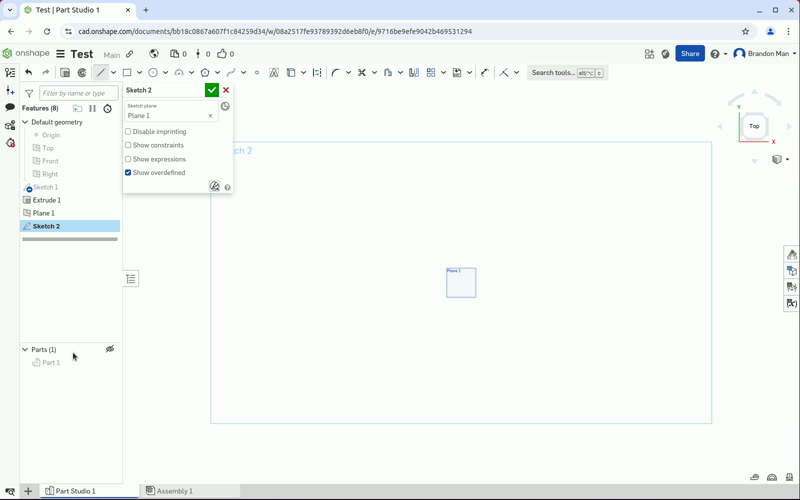
mouse_move(439, 367)
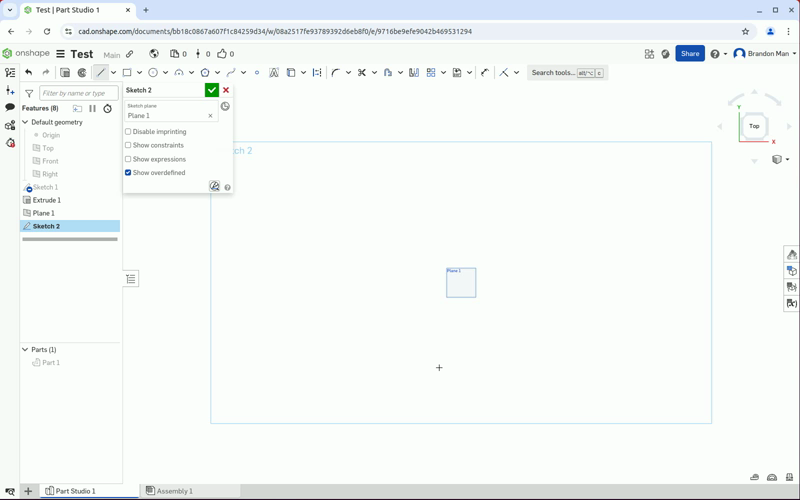
click(439, 367)
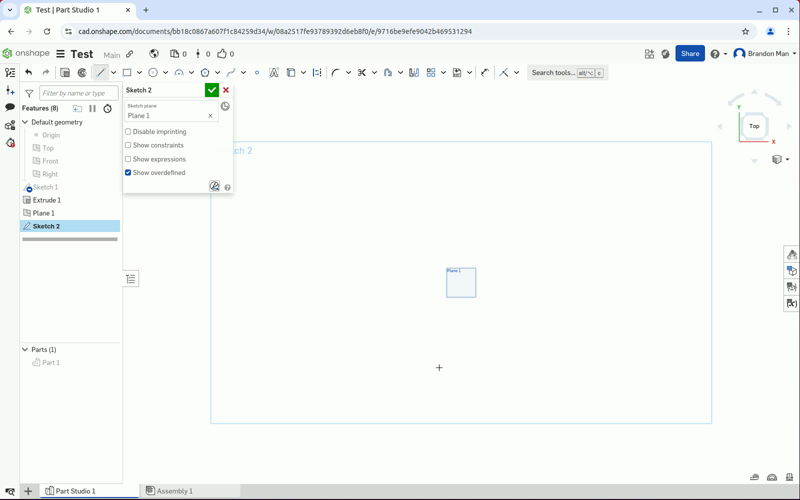
key_up(shift)
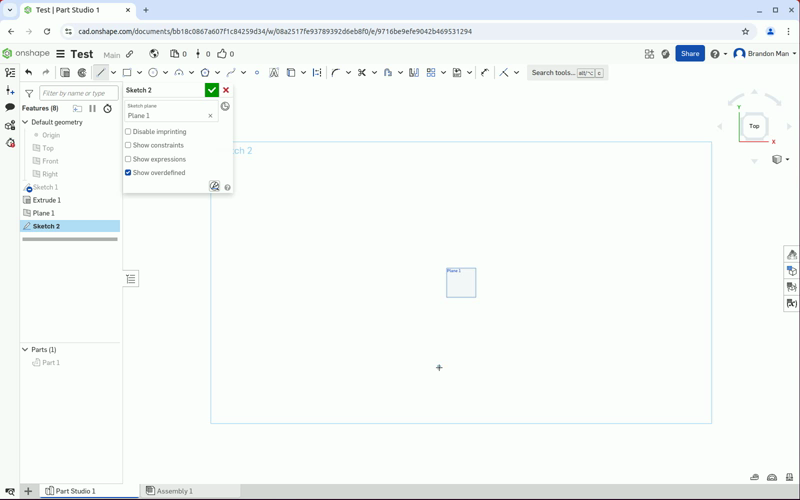
key_down(shift)
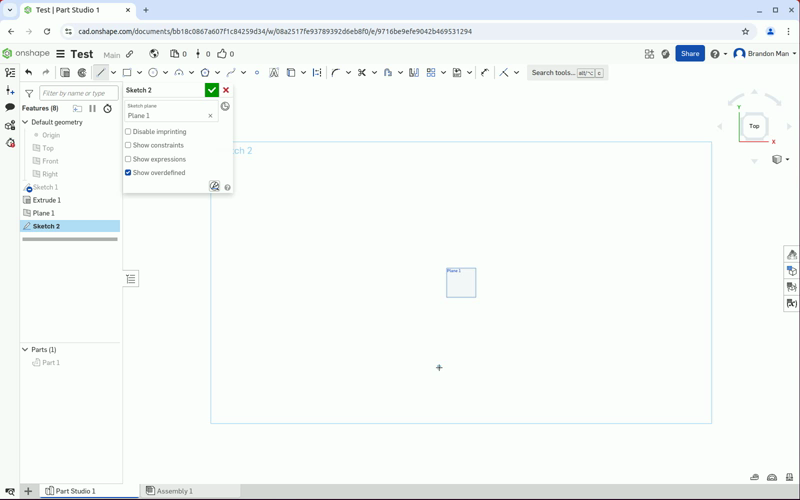
mouse_move(469, 367)
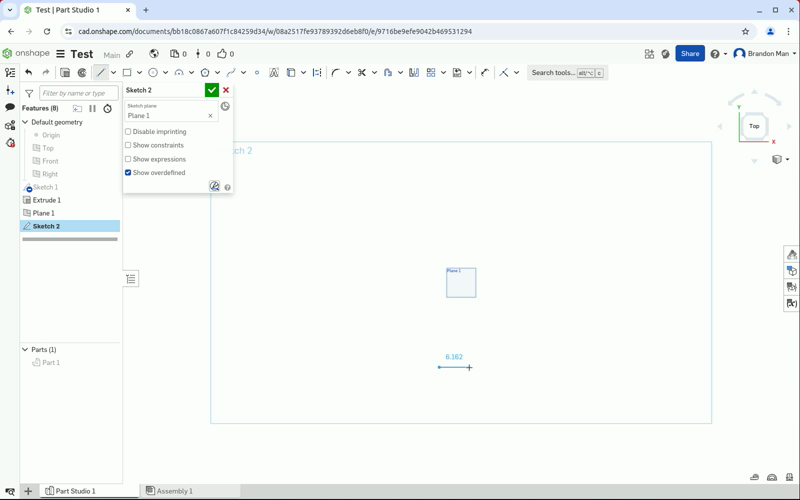
mouse_move(482, 367)
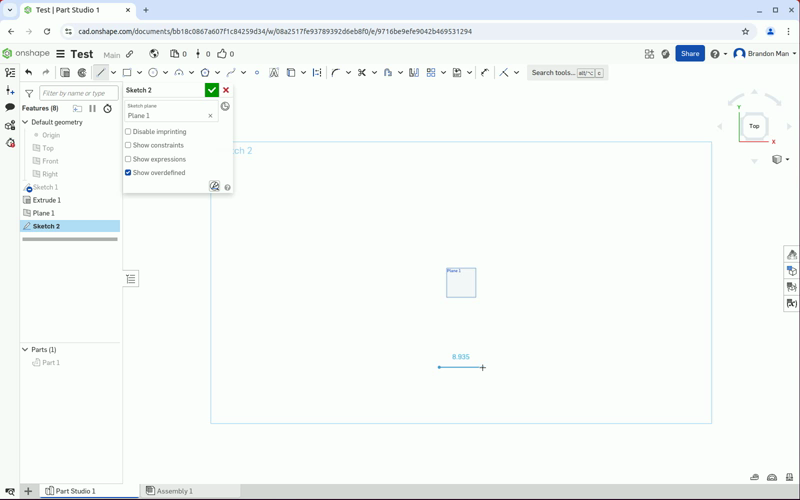
click(482, 367)
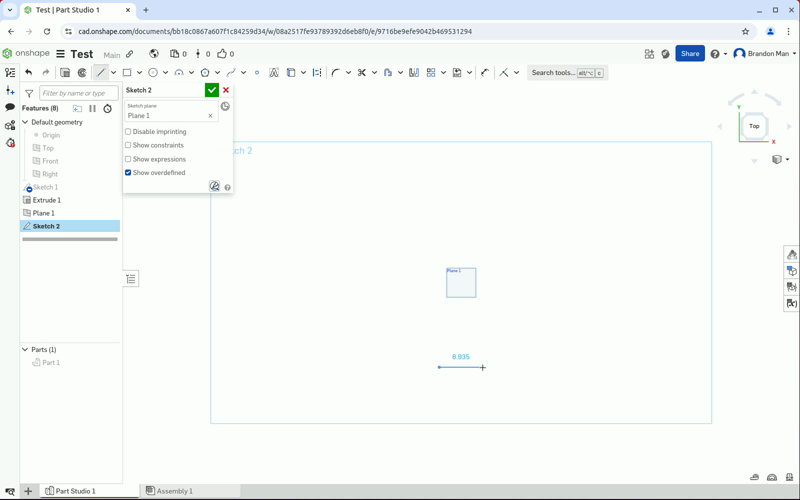
key_up(shift)
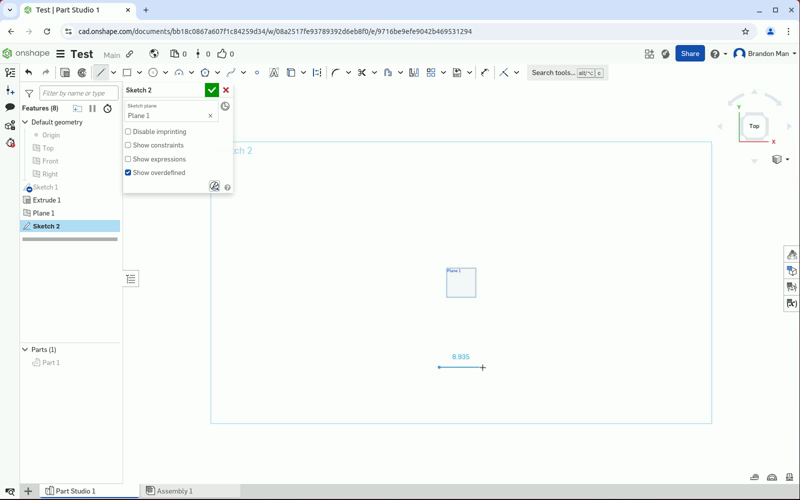
key(esc)
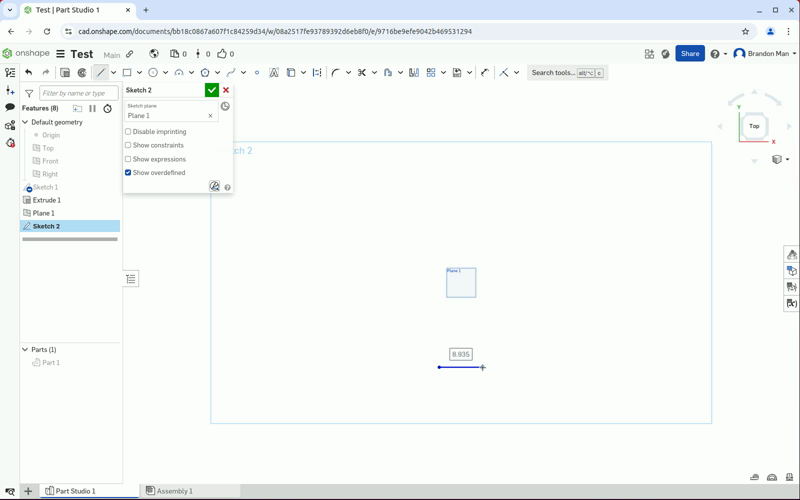
key(a)
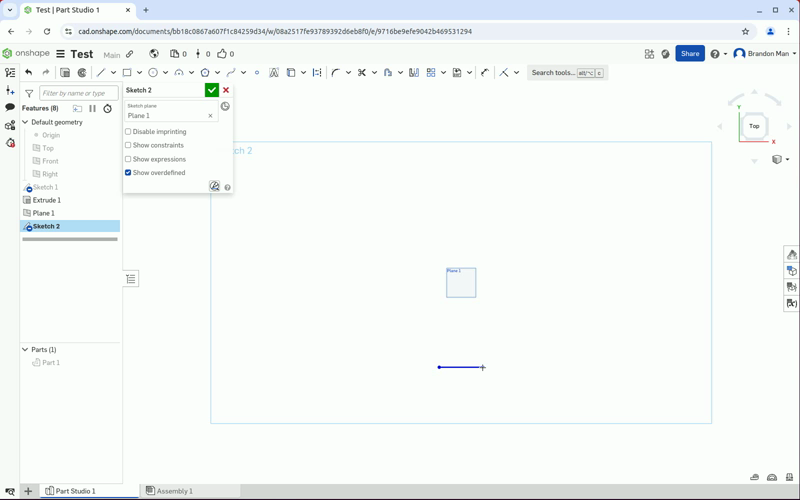
mouse_move(482, 367)
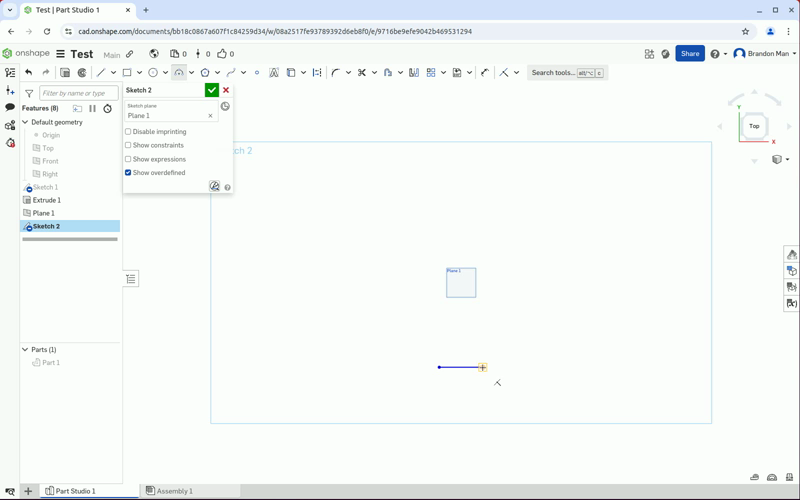
click(482, 367)
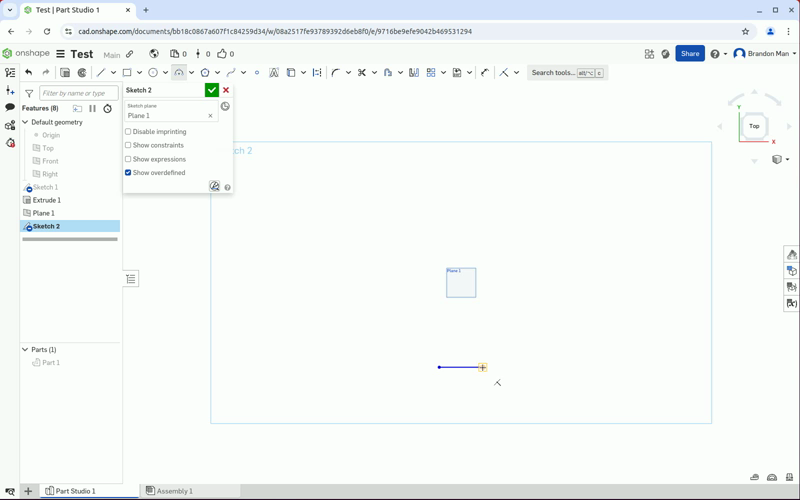
mouse_move(439, 367)
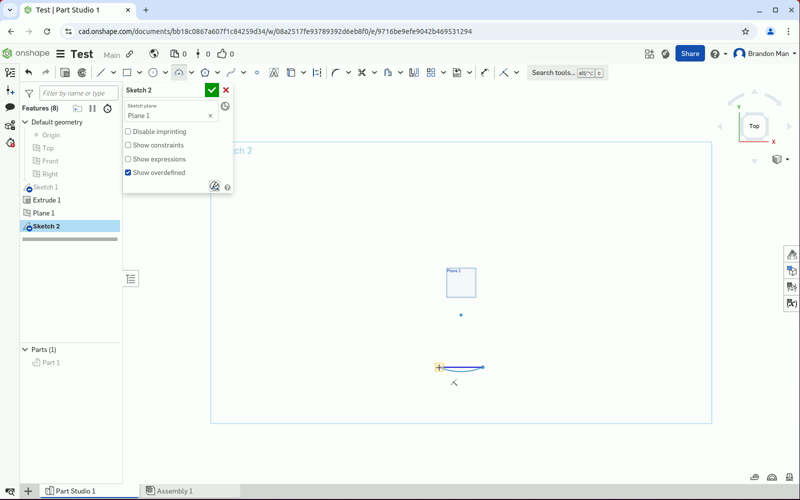
click(439, 367)
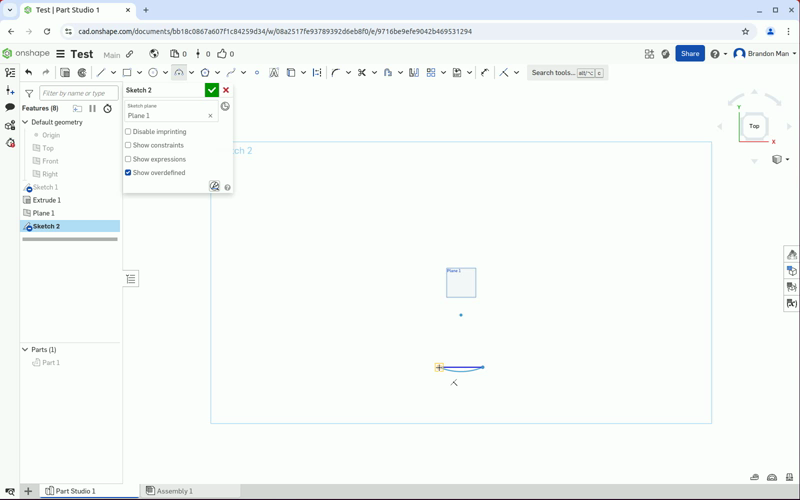
key_down(shift)
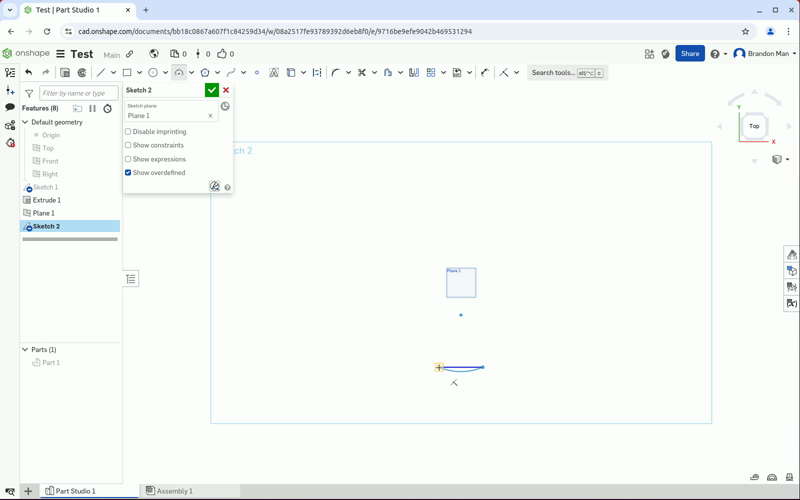
mouse_move(461, 345)
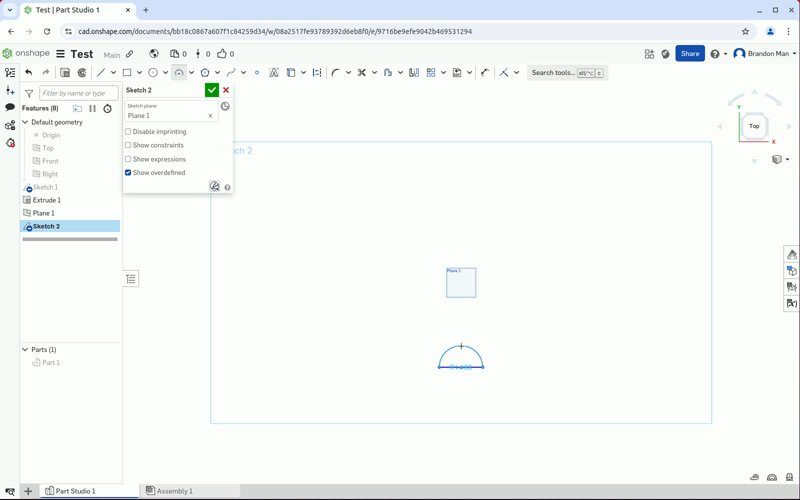
click(461, 345)
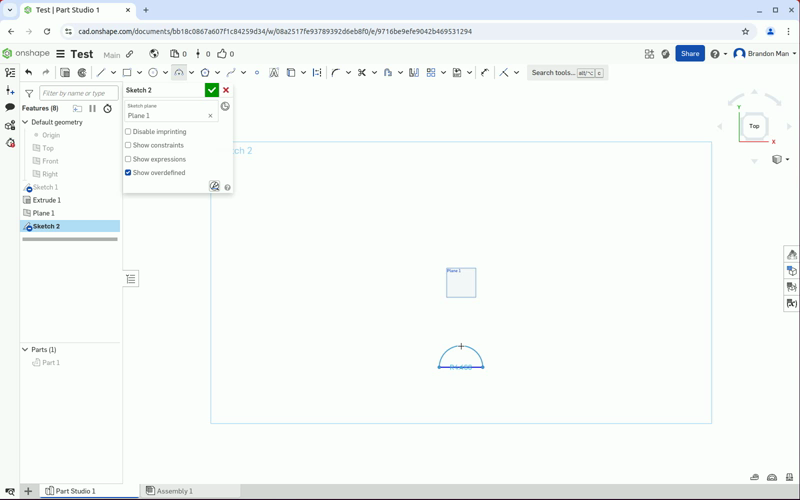
key_up(shift)
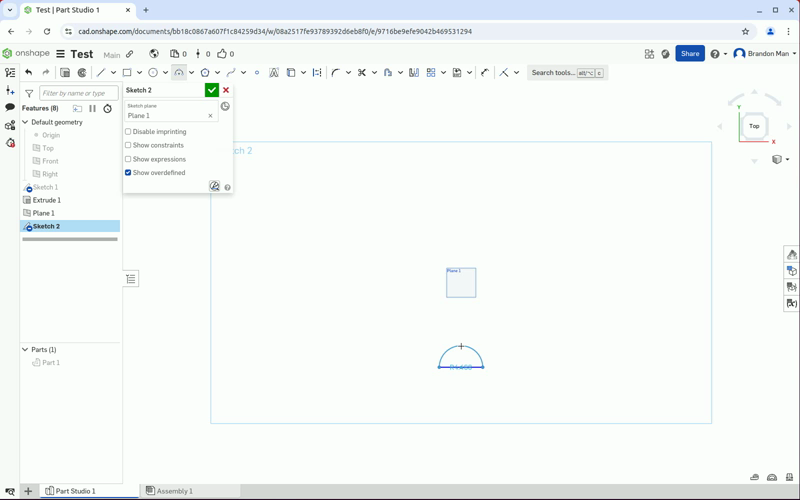
key(esc)
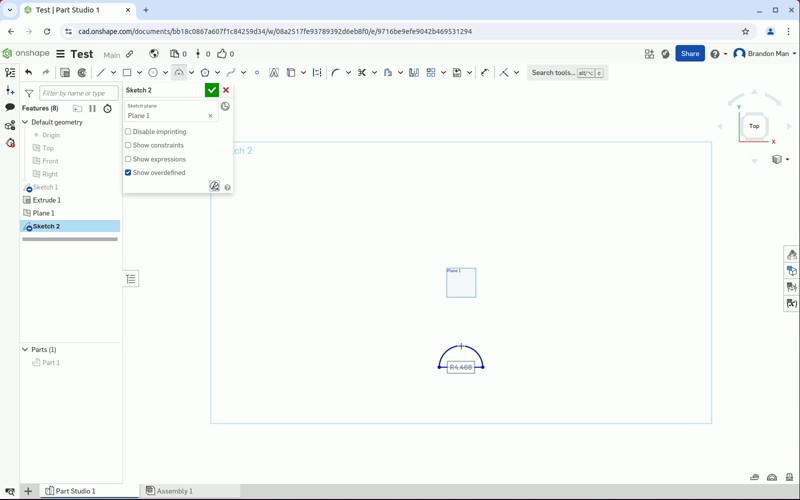
mouse_move(475, 352)
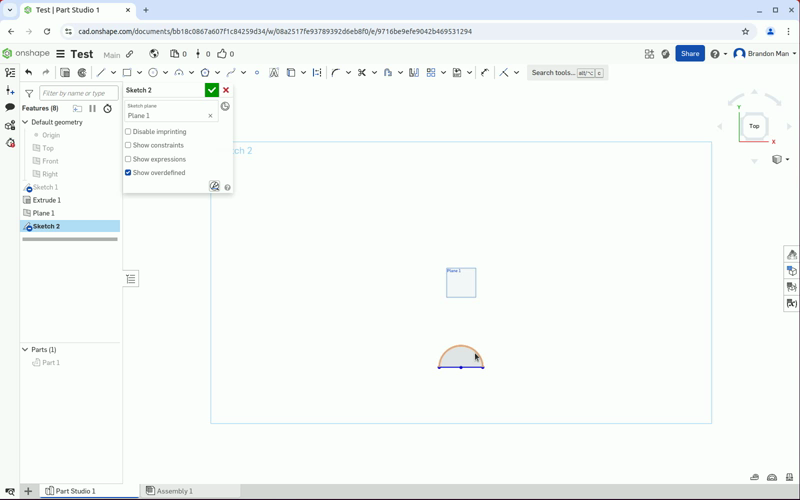
scroll(6)
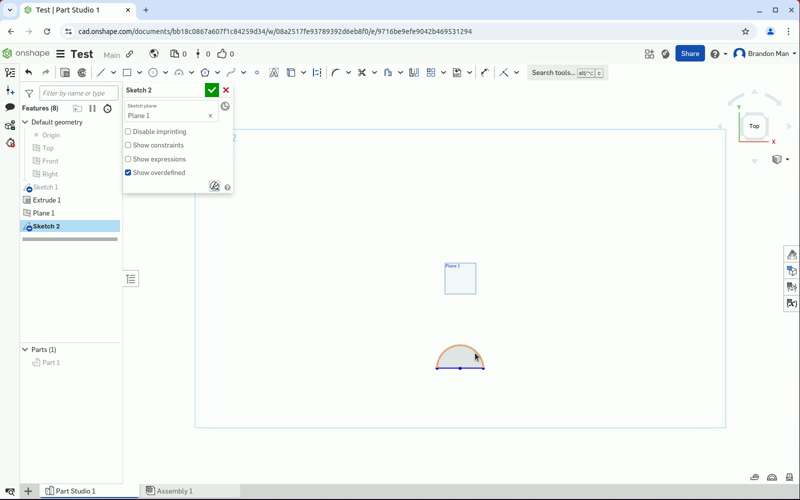
scroll(6)
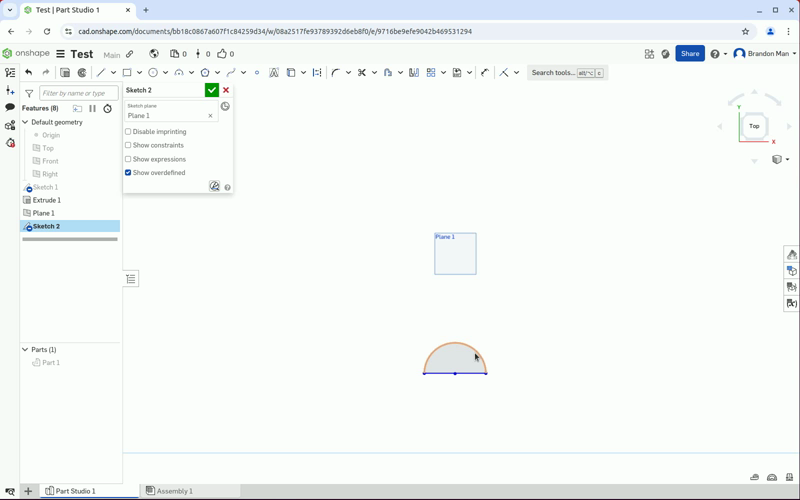
scroll(6)
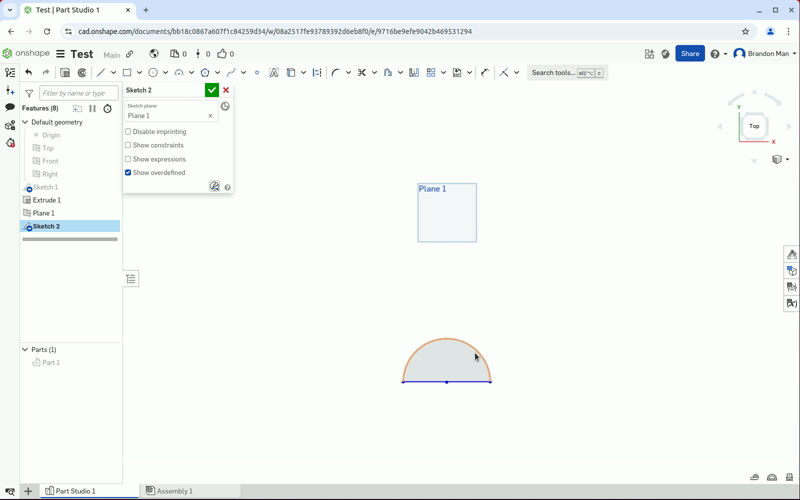
scroll(6)
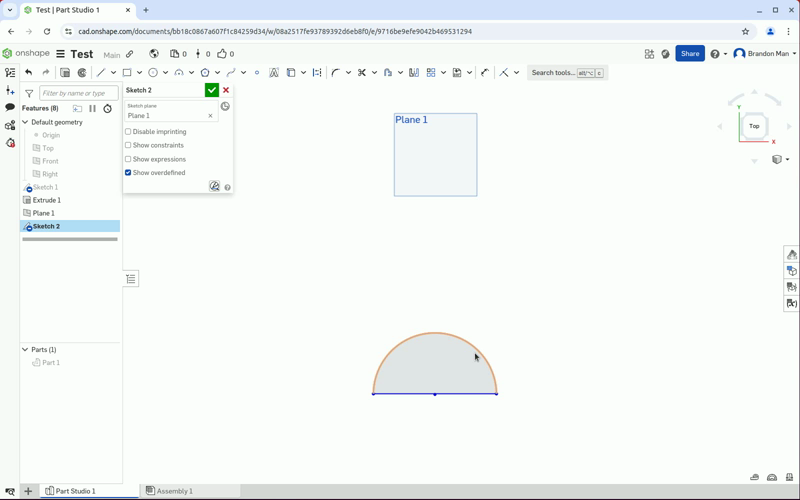
scroll(6)
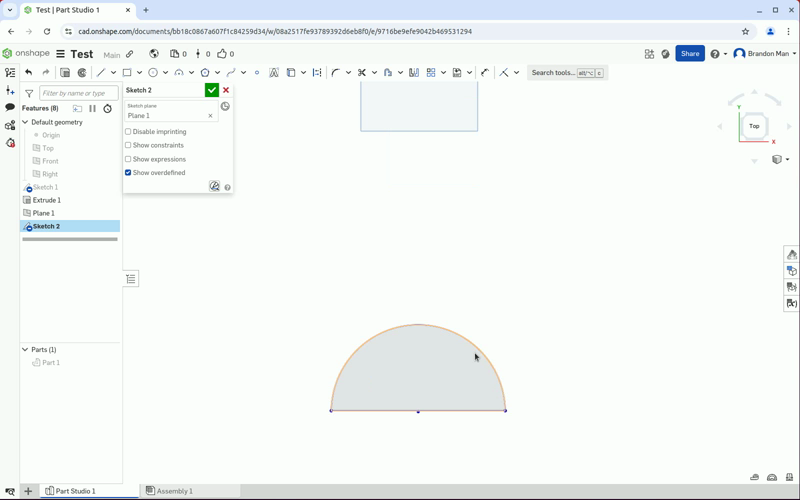
scroll(6)
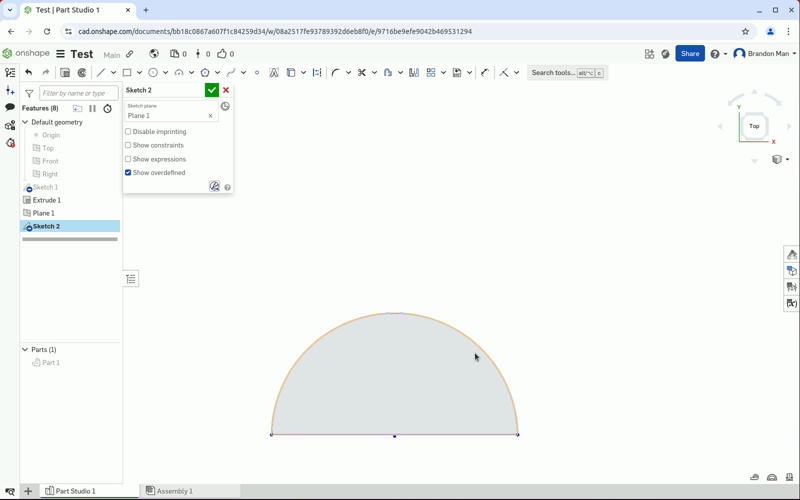
scroll(6)
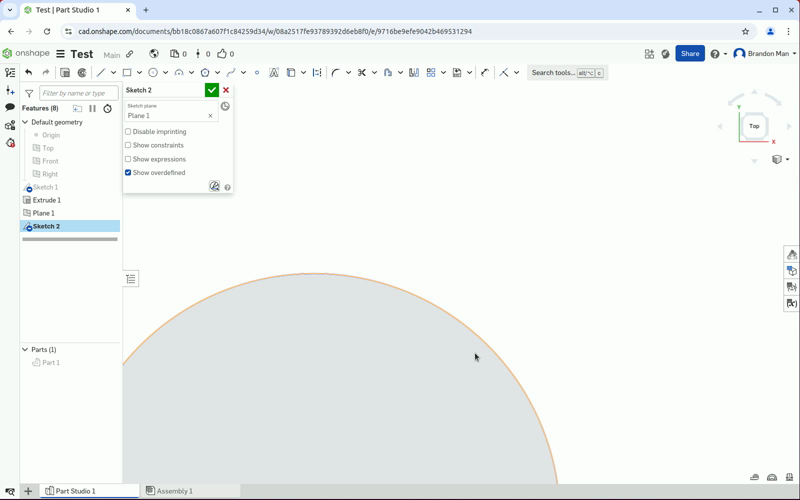
click(475, 352)
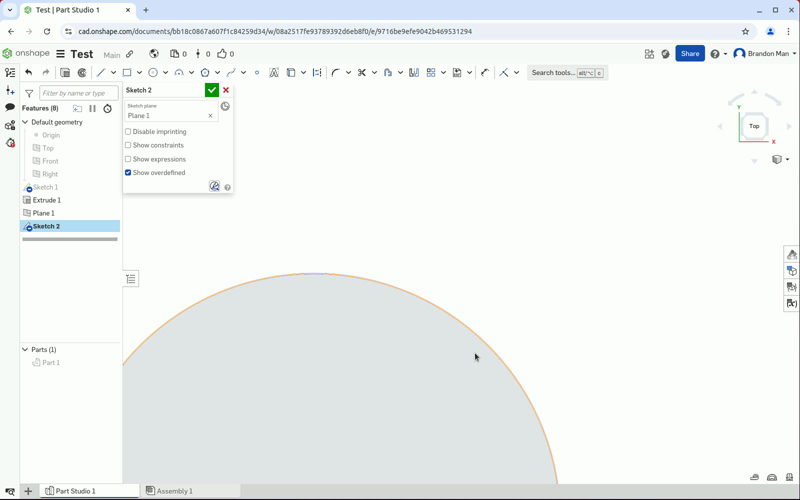
scroll(-6)
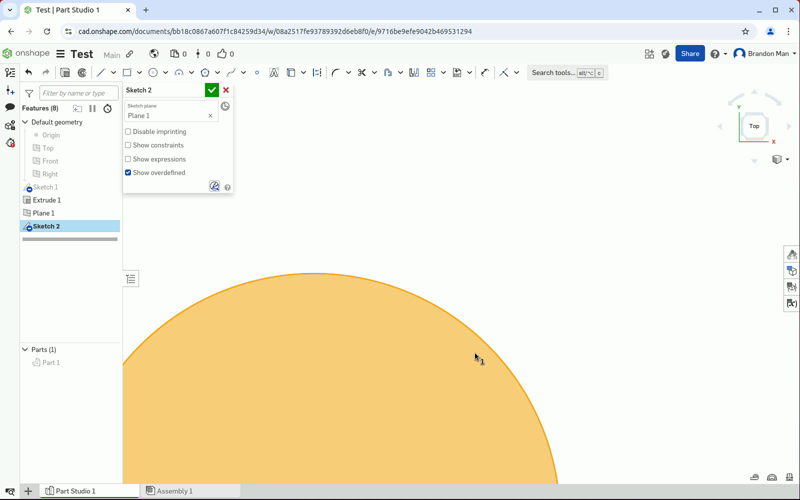
scroll(-6)
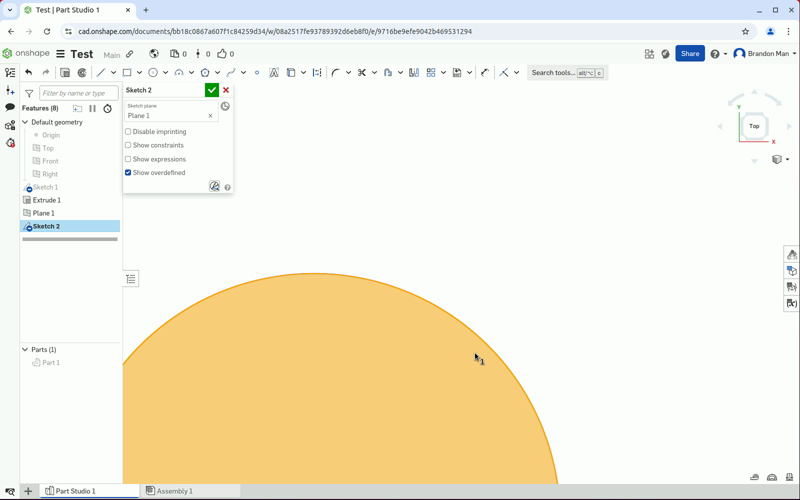
scroll(-6)
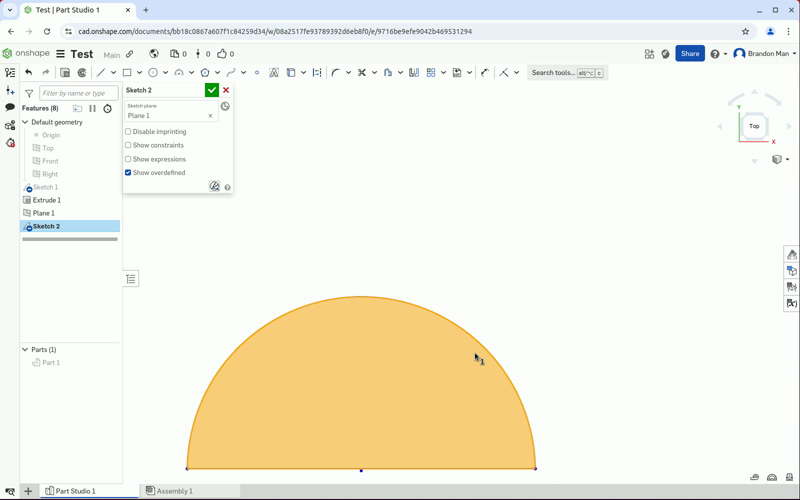
scroll(-6)
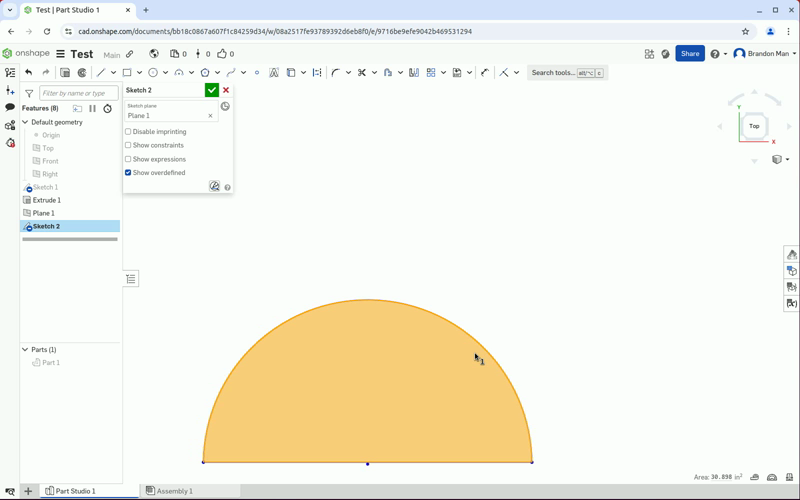
scroll(-6)
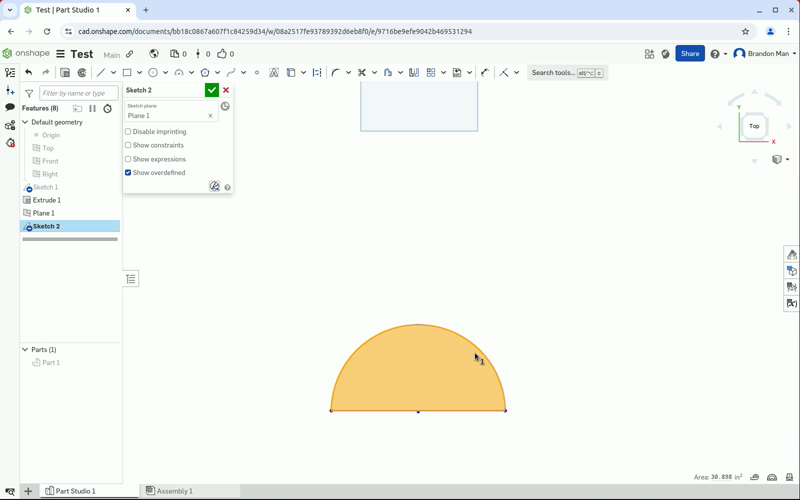
scroll(-6)
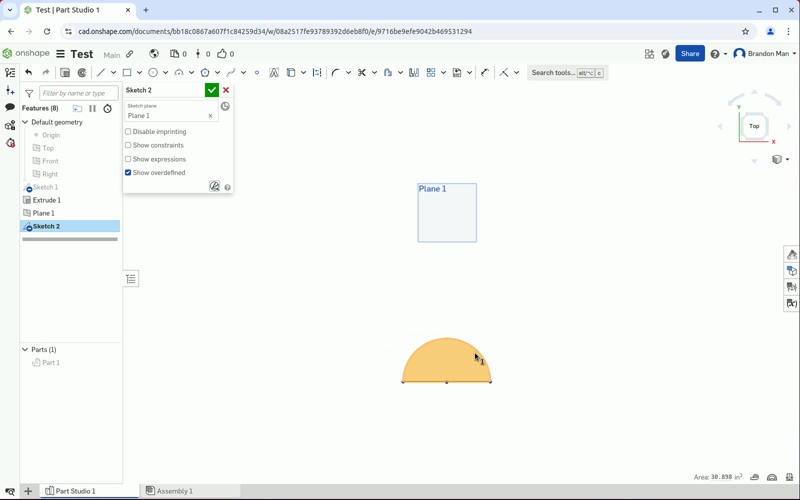
scroll(-6)
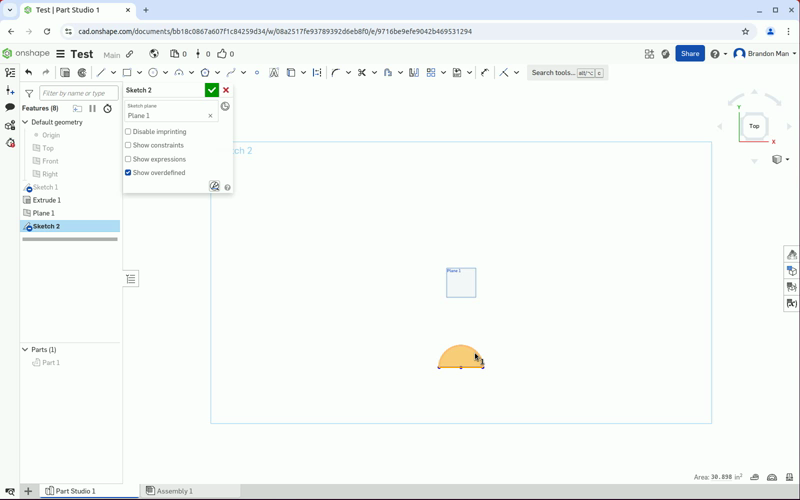
mouse_move(73, 352)
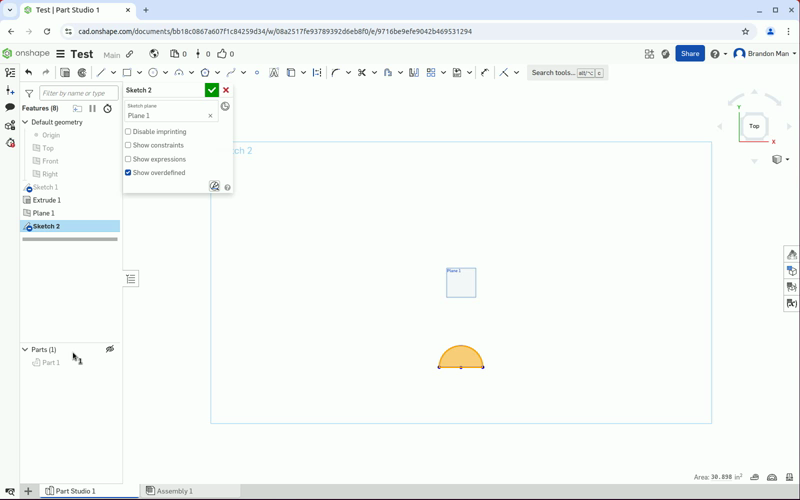
key(shift+y)
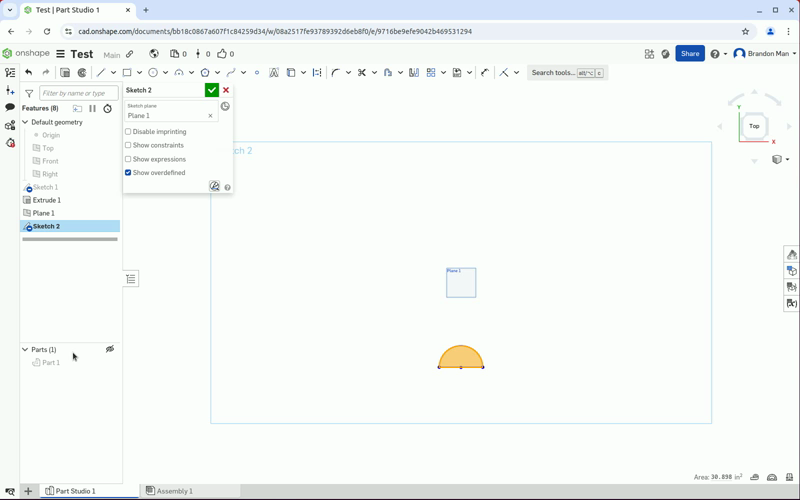
key(shift+e)
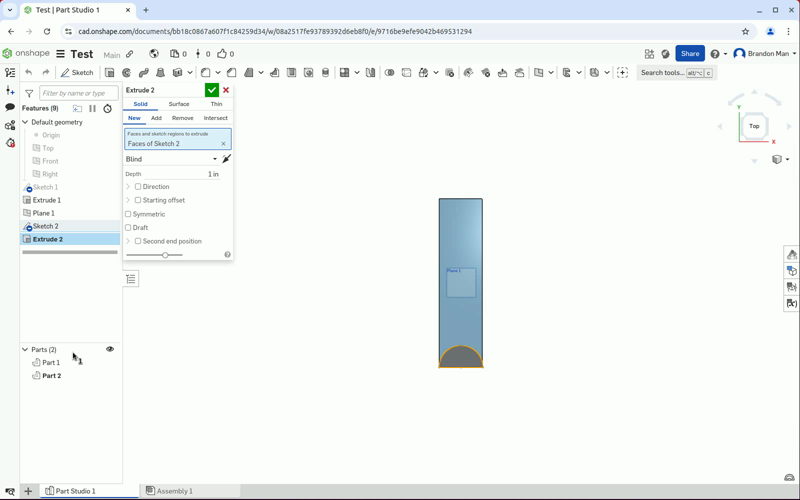
mouse_move(143, 106)
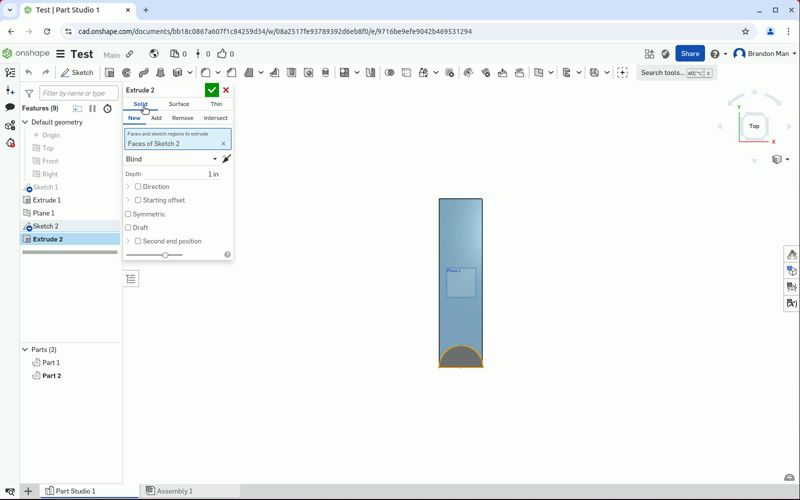
click(143, 106)
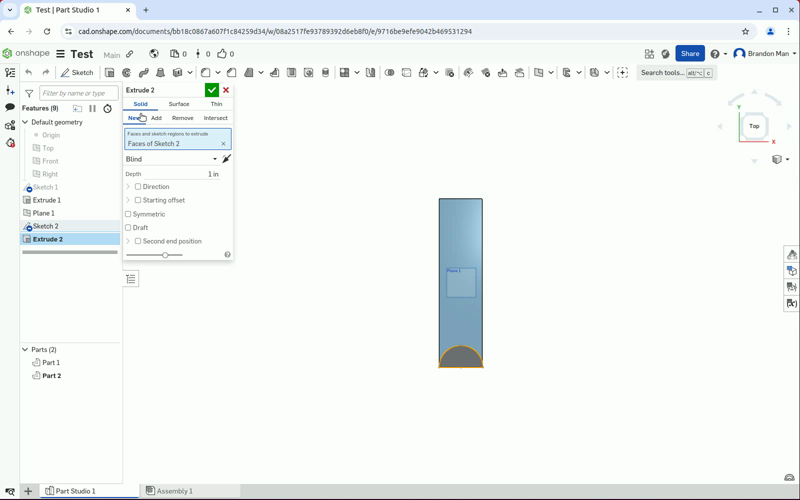
mouse_move(137, 120)
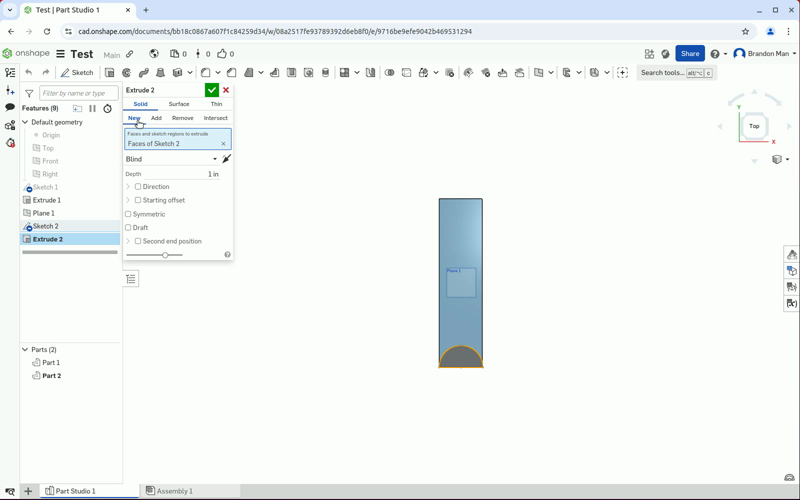
click(137, 120)
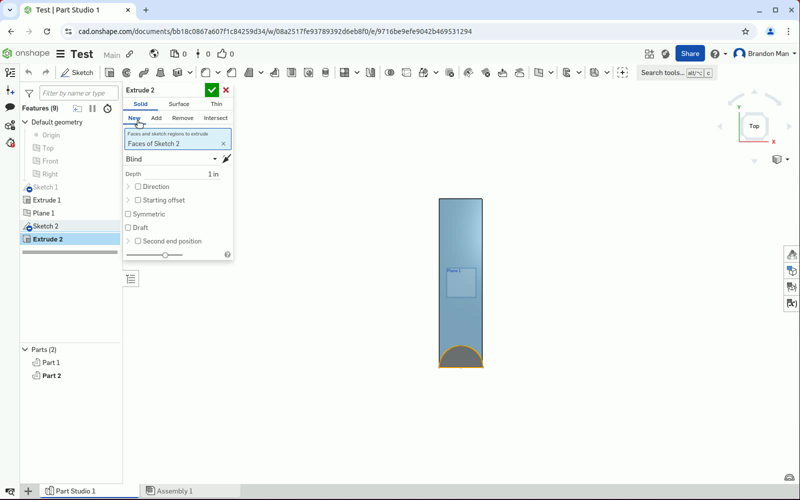
key(tab, 4)
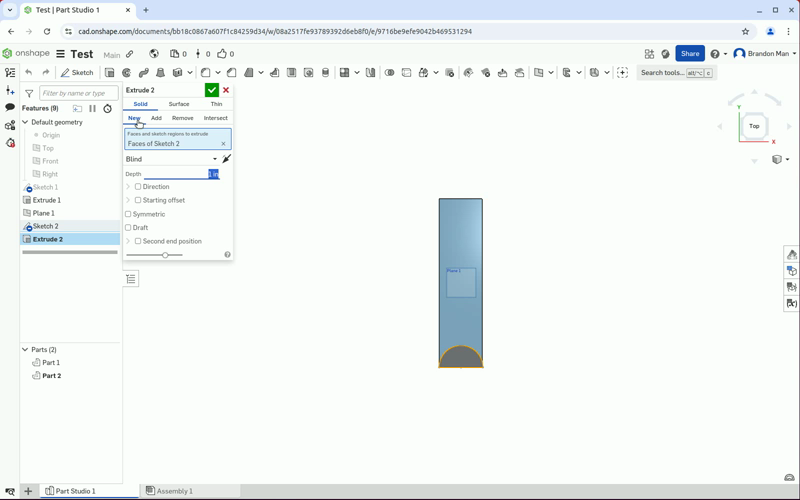
text(17.331)
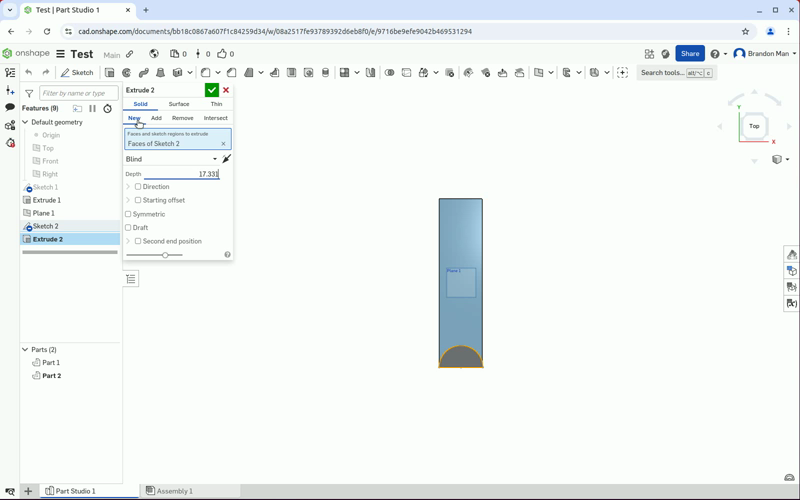
key(enter)
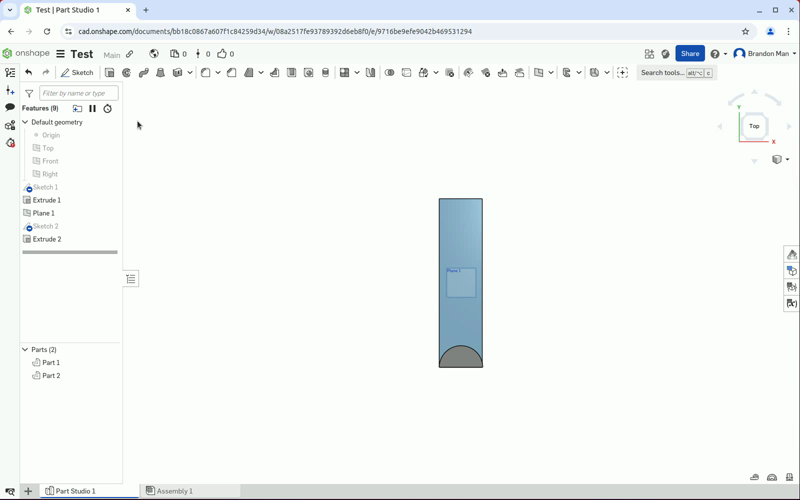
key(shift+h)
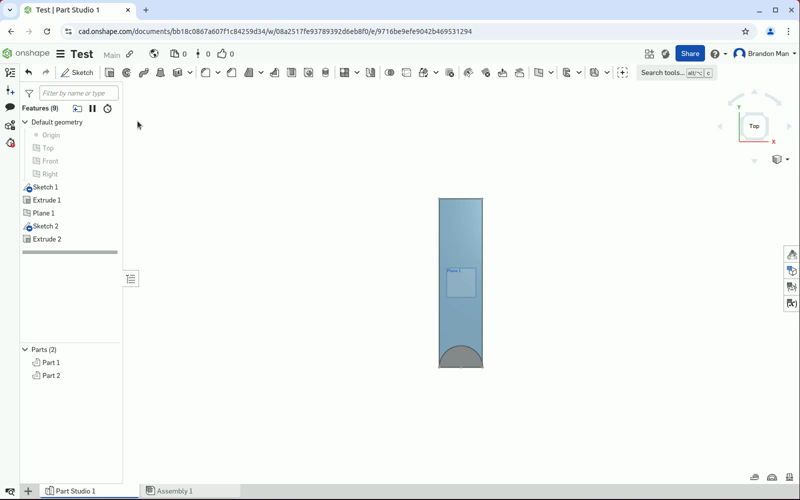
key(shift+h)
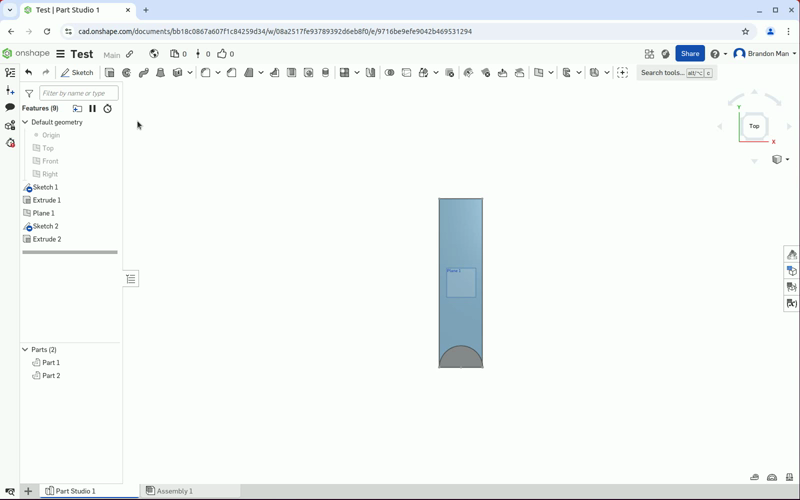
key(shift+7)
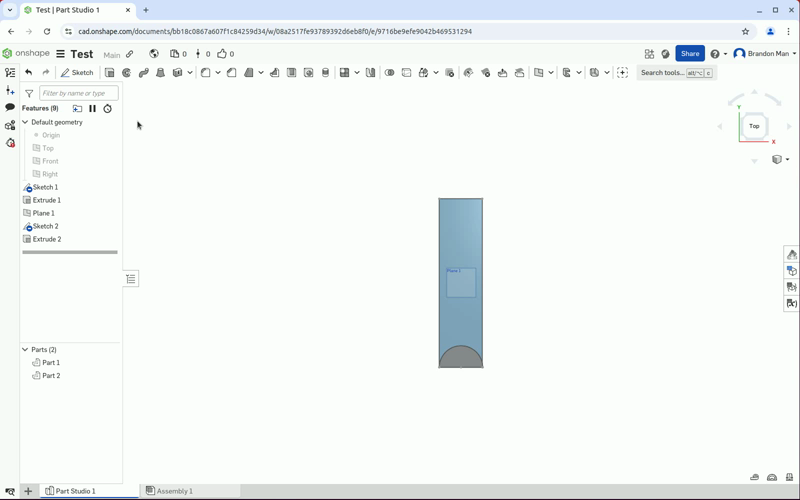
key(up, 3)
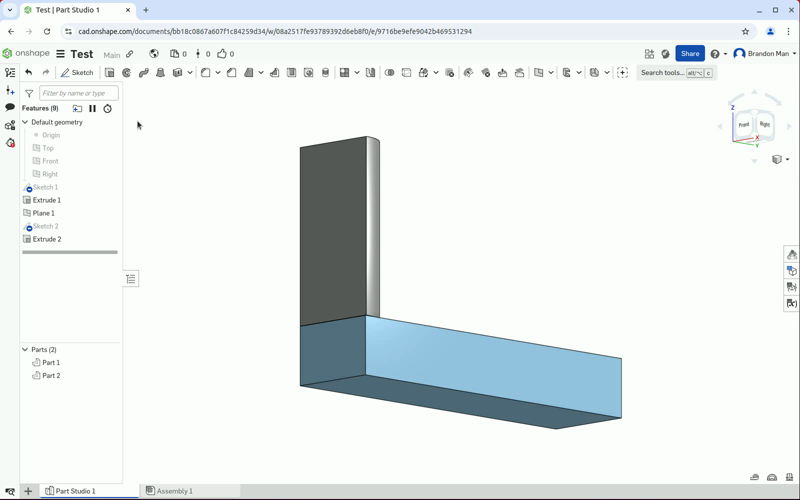
key(left, 3)
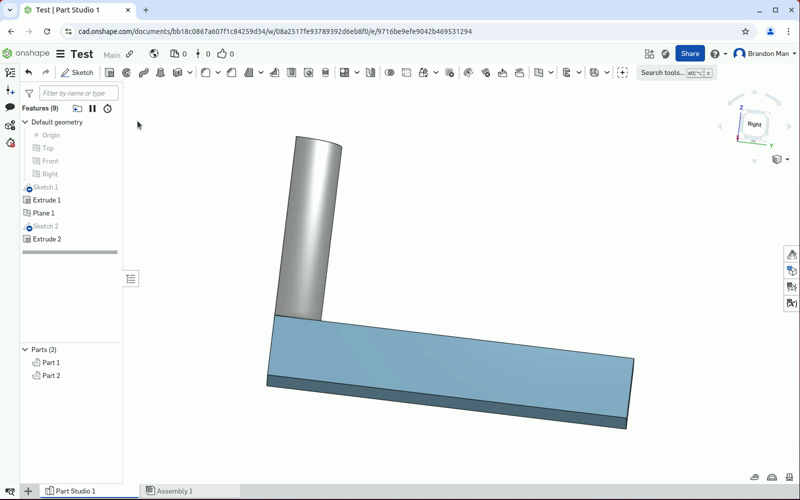
key(right, 3)
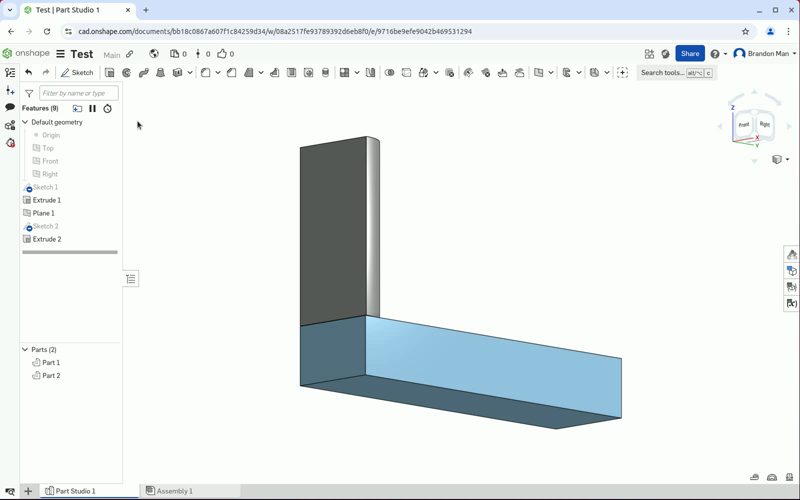
key(down, 3)
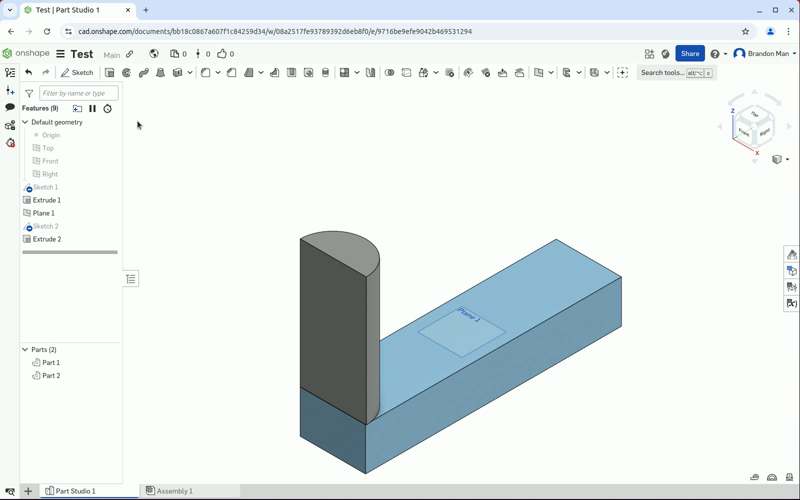
mouse_move(73, 189)
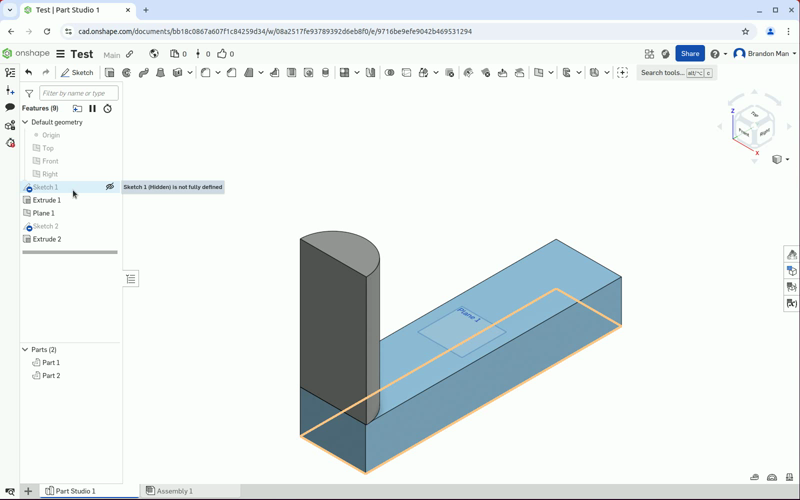
click(73, 189)